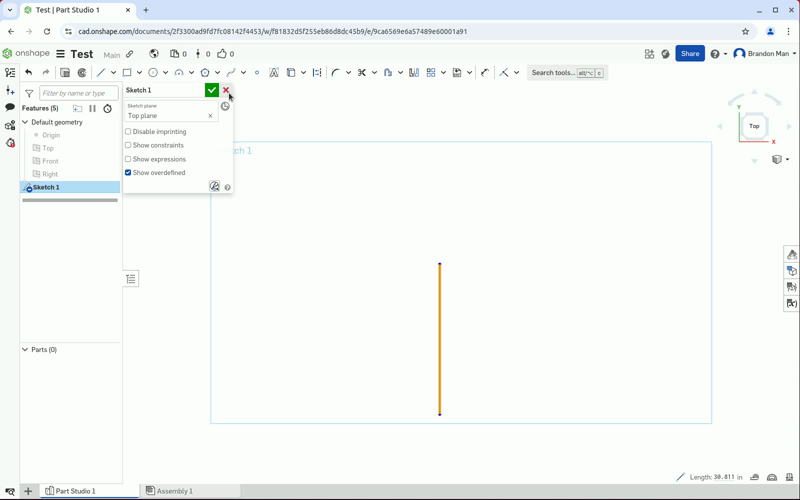
key(shift+h)
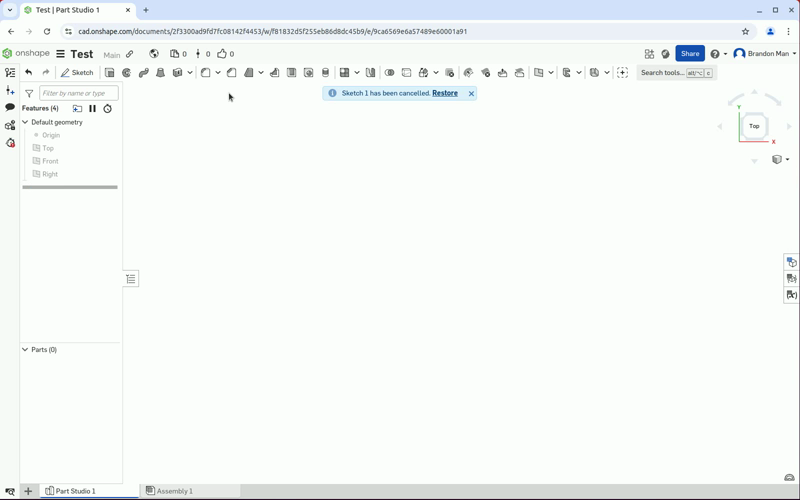
mouse_move(73, 352)
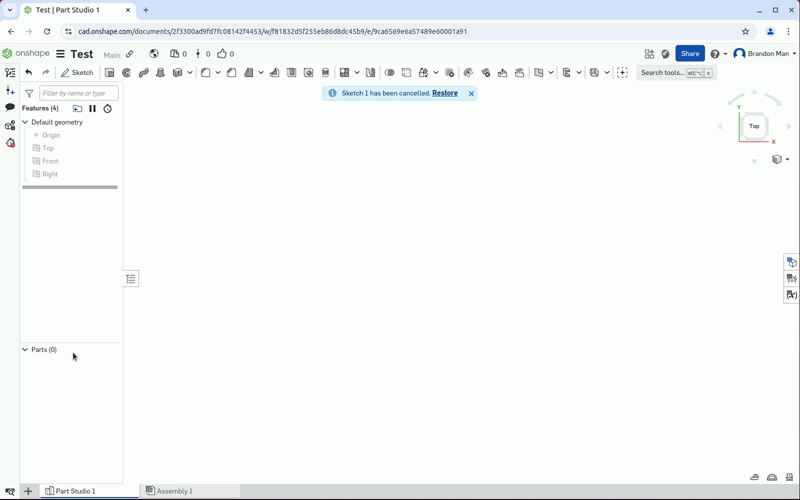
key(y)
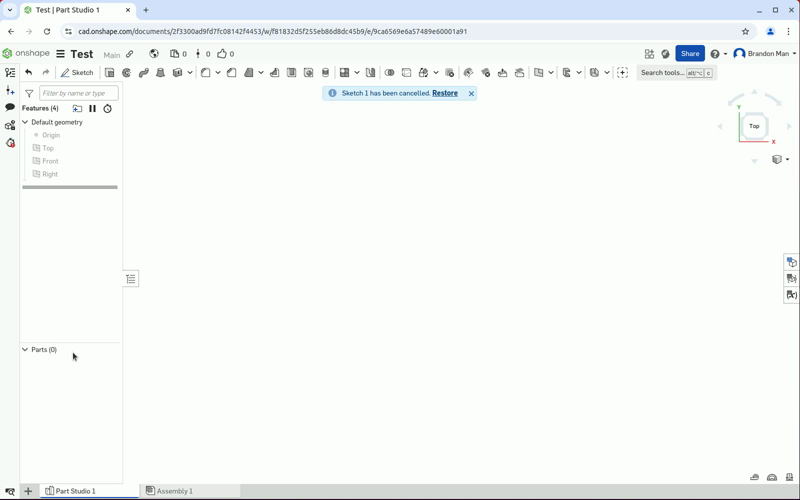
key(shift+p)
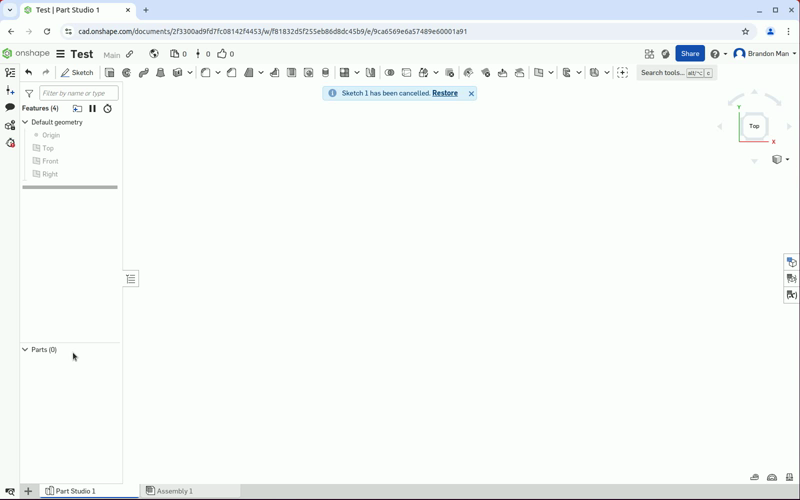
key(space)
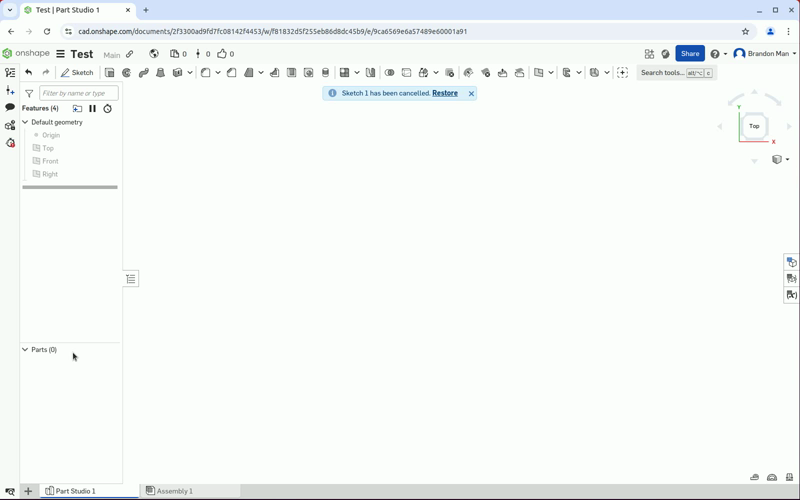
key_down(shift)
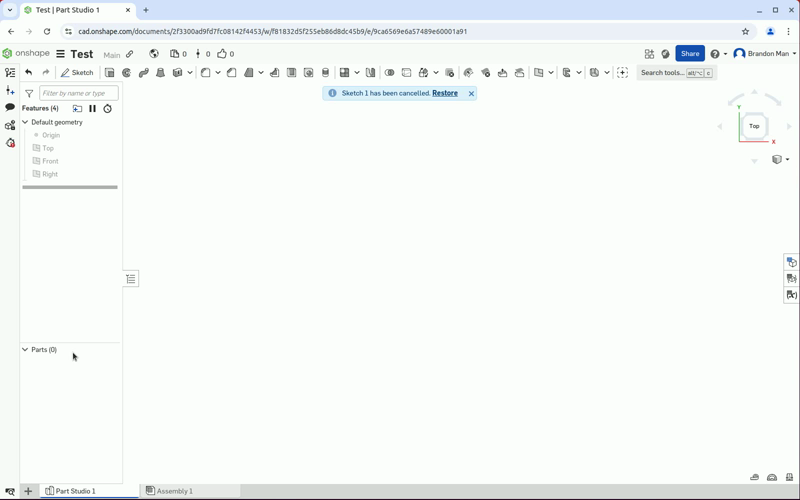
key(up)
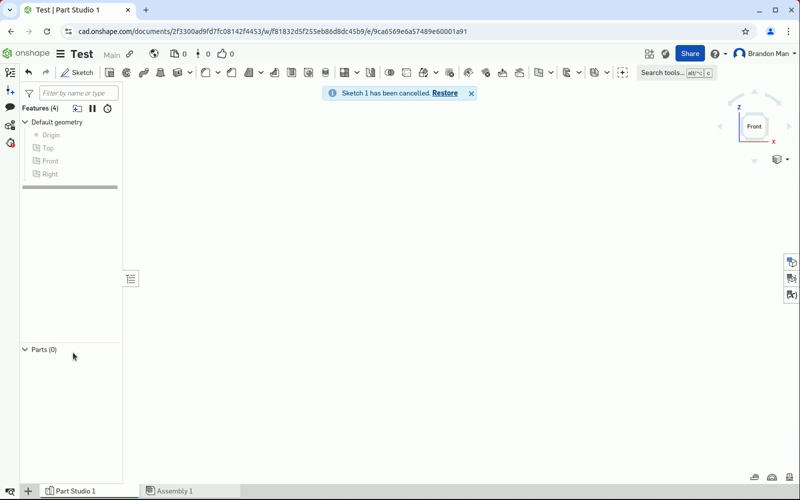
key_up(shift)
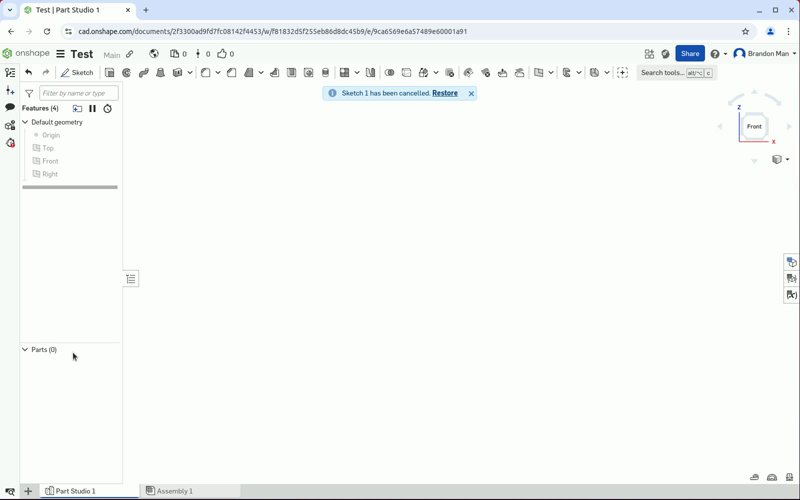
mouse_move(73, 352)
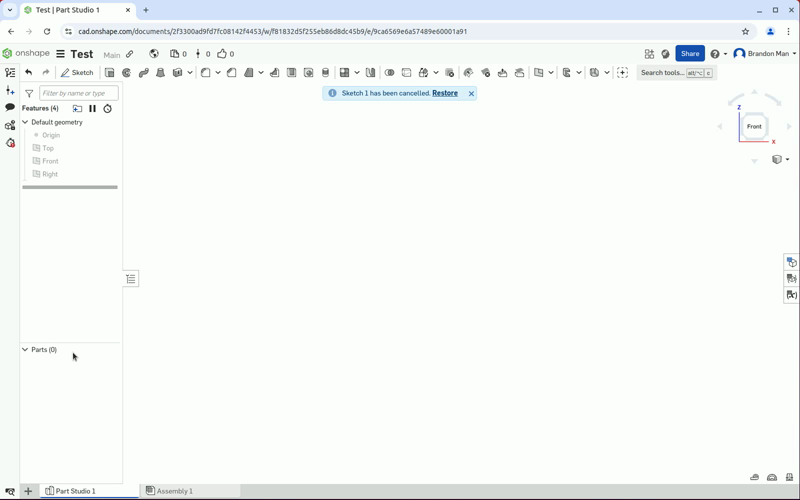
key(shift+y)
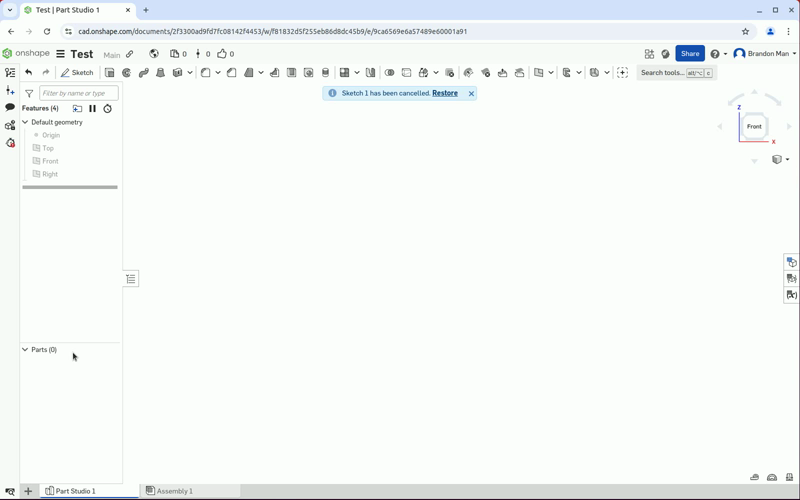
key(shift+s)
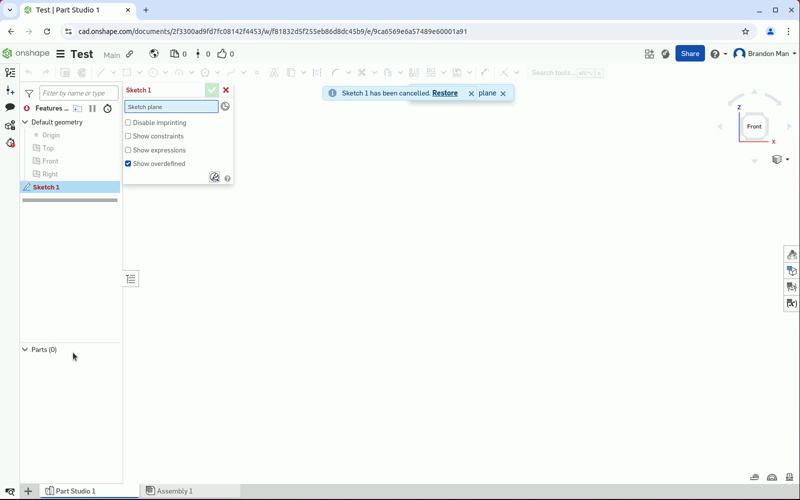
mouse_move(73, 163)
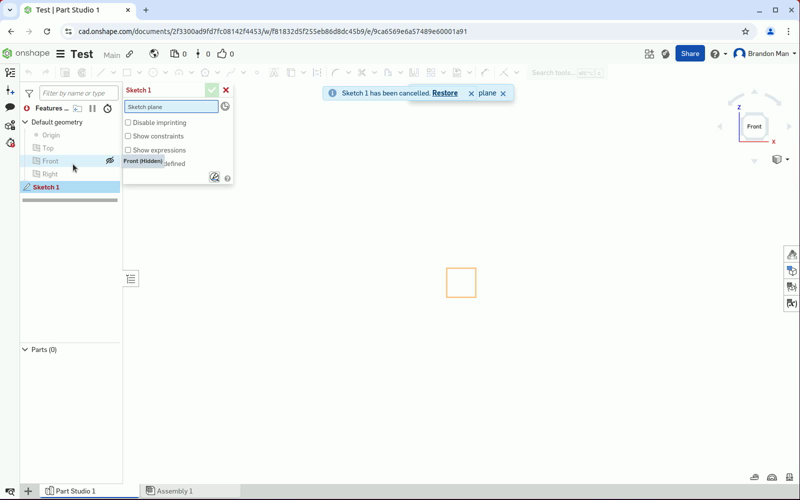
click(73, 163)
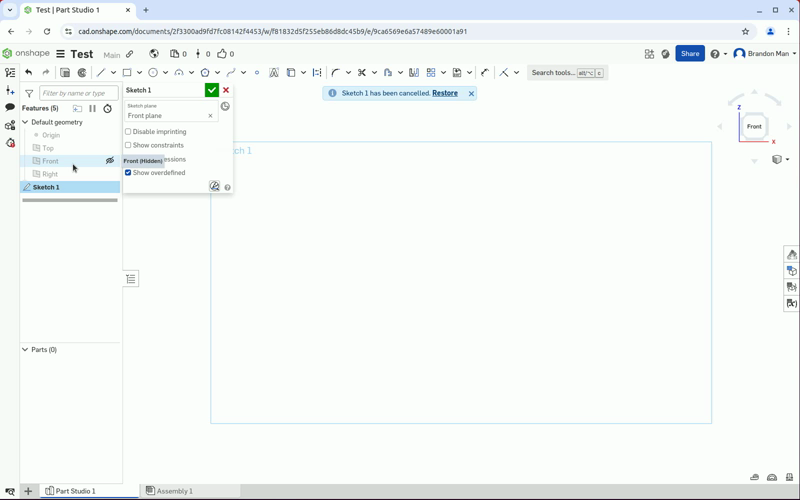
mouse_move(73, 352)
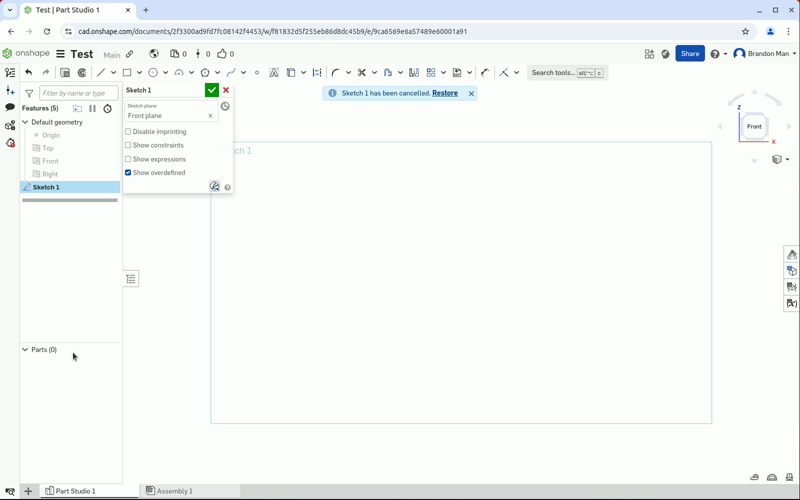
key(y)
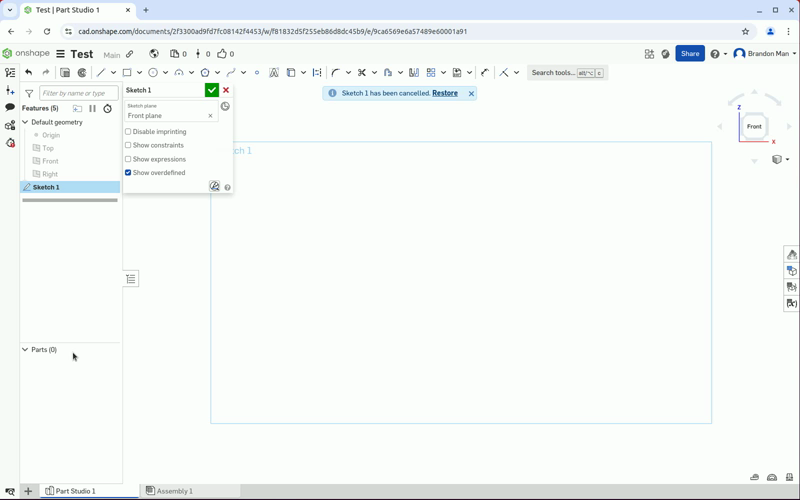
key(l)
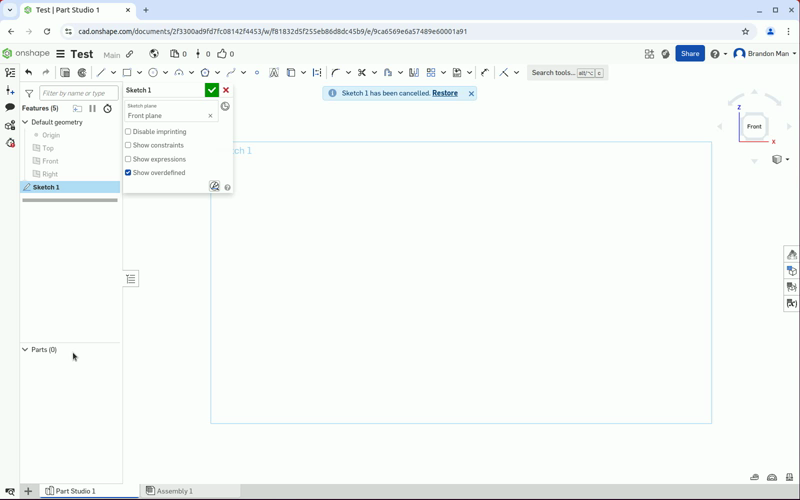
key_down(shift)
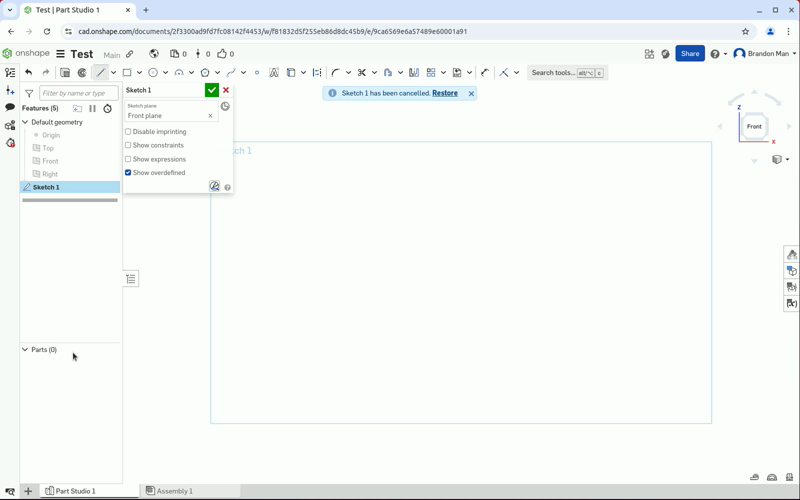
mouse_move(375, 292)
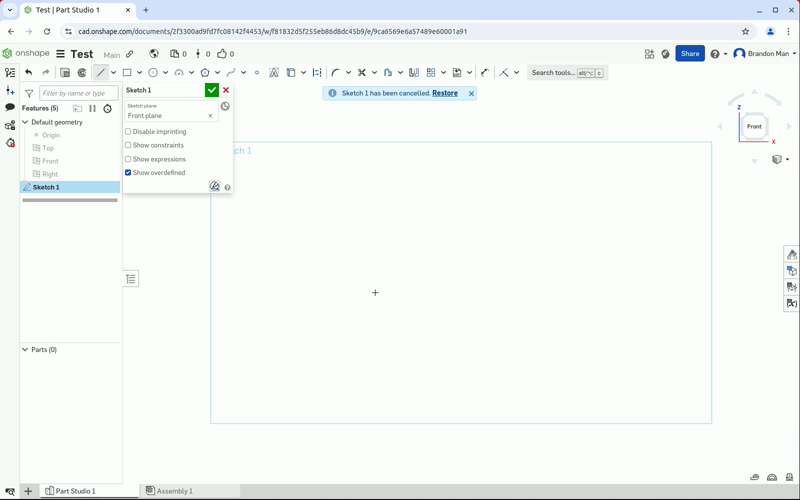
click(375, 292)
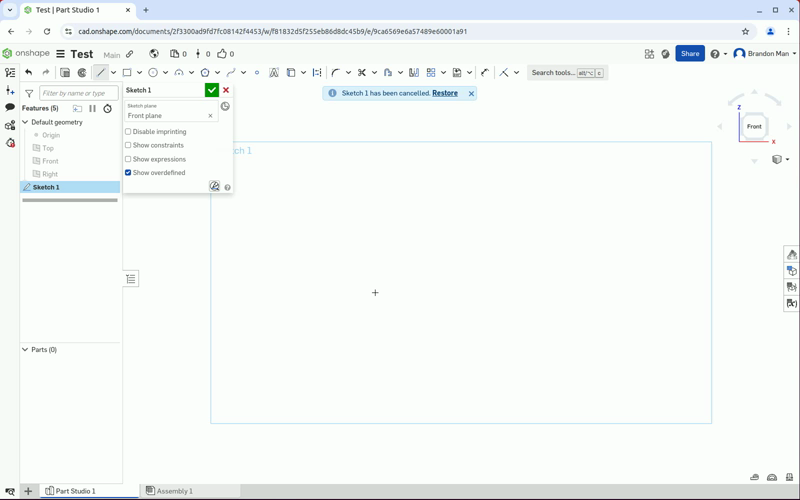
key_up(shift)
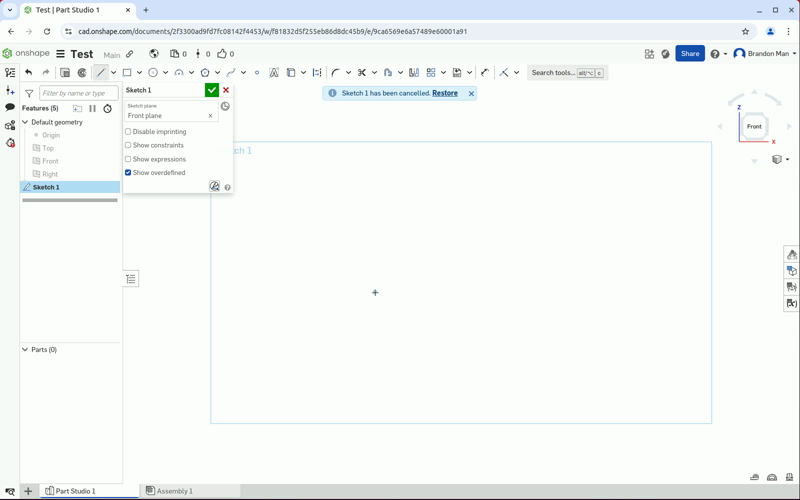
key_down(shift)
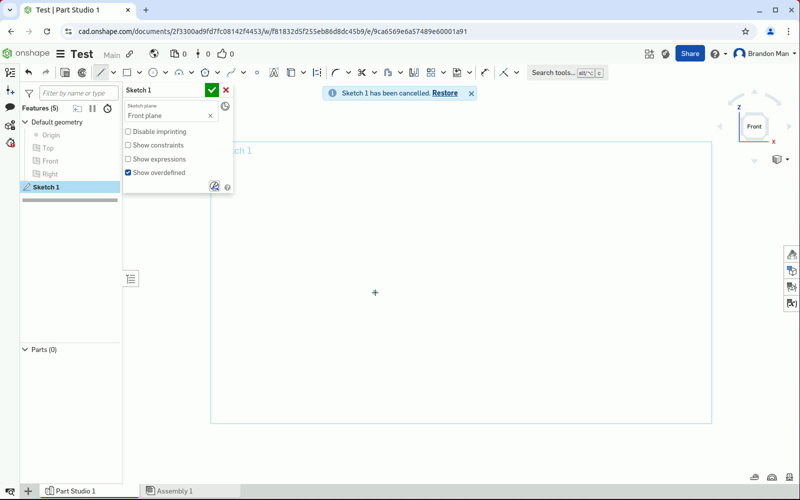
mouse_move(524, 321)
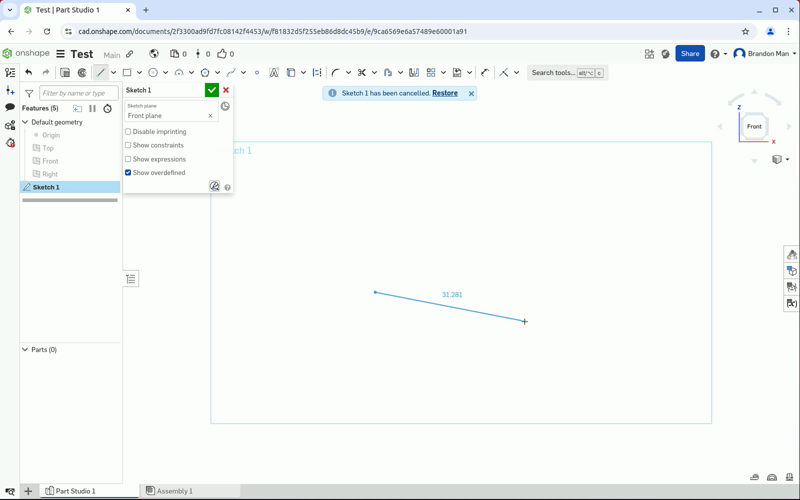
click(524, 321)
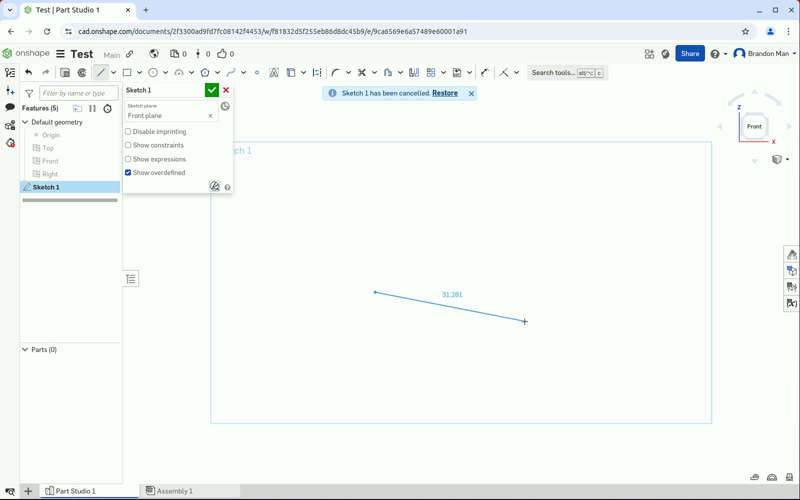
key_up(shift)
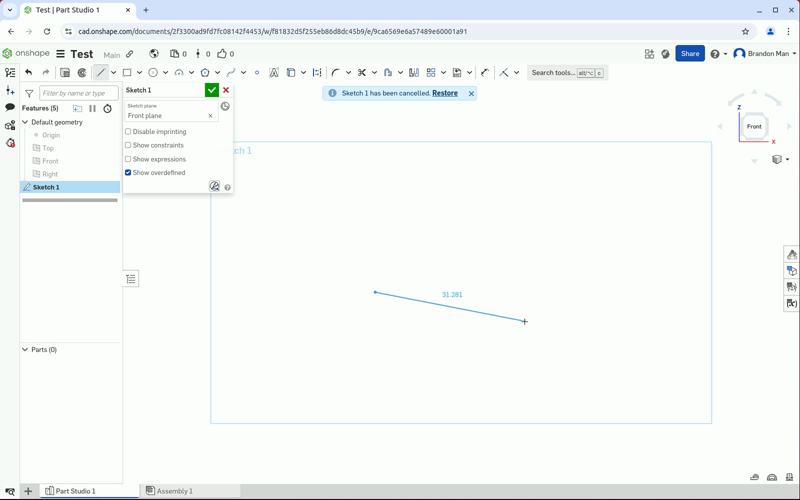
key(esc)
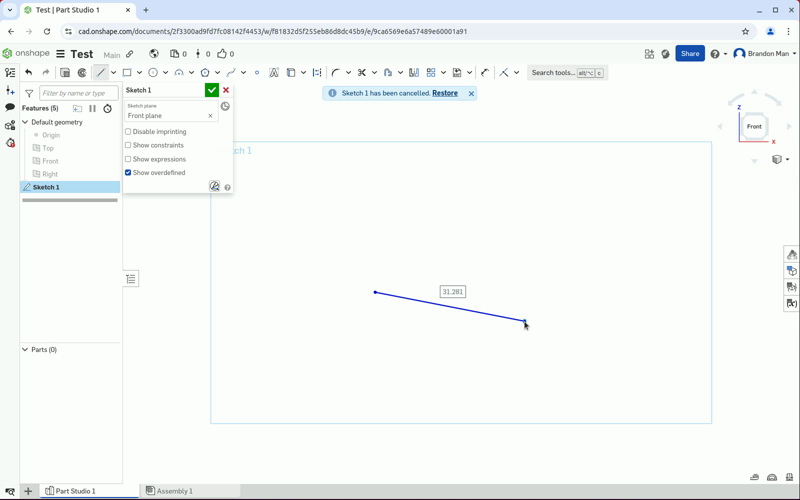
key(a)
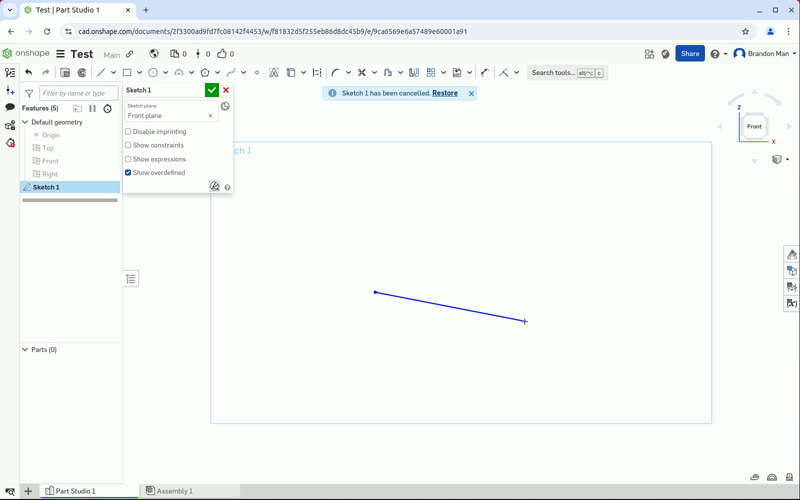
mouse_move(524, 321)
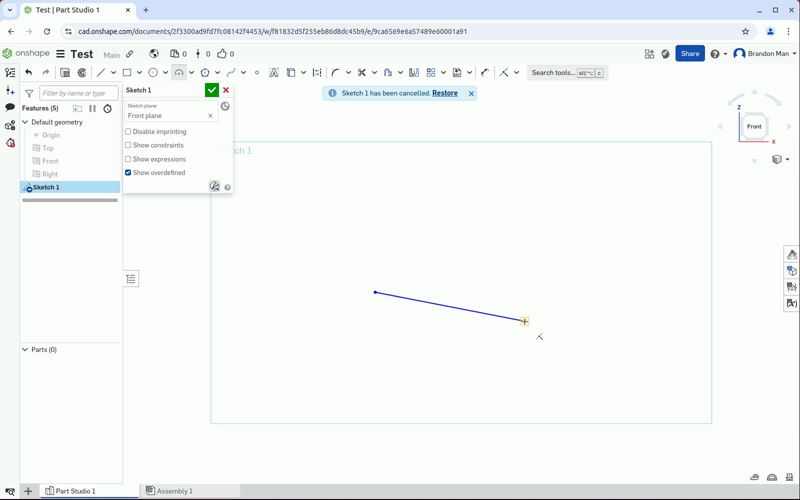
click(524, 321)
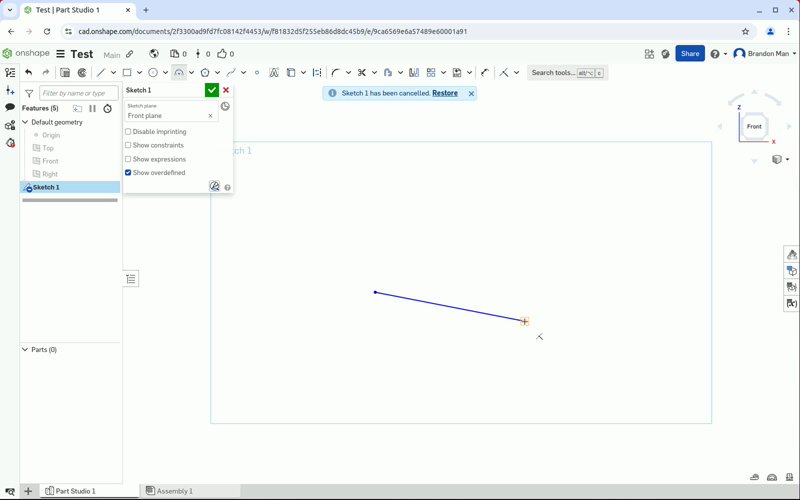
key_down(shift)
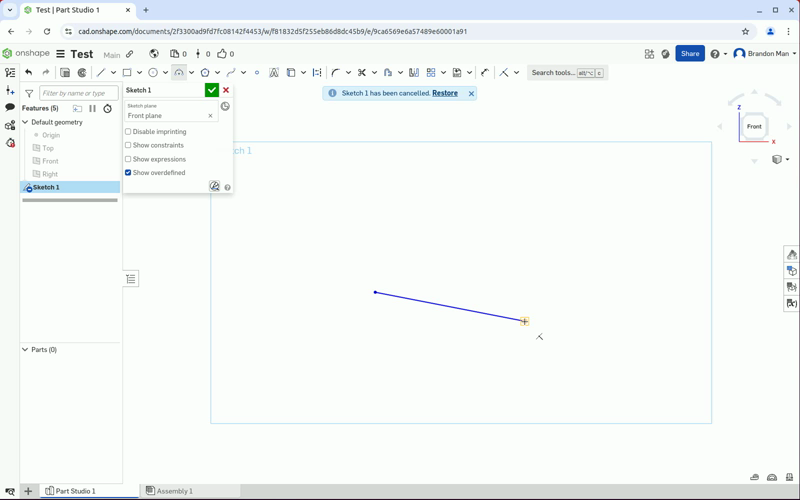
mouse_move(524, 244)
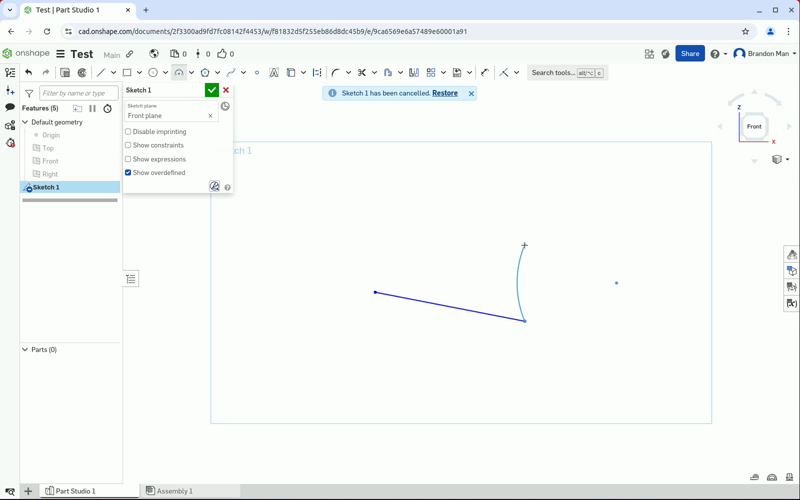
click(524, 244)
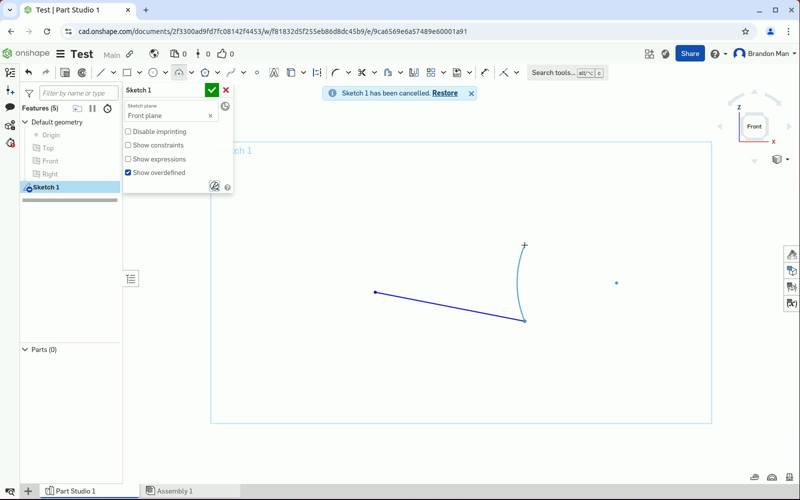
mouse_move(570, 282)
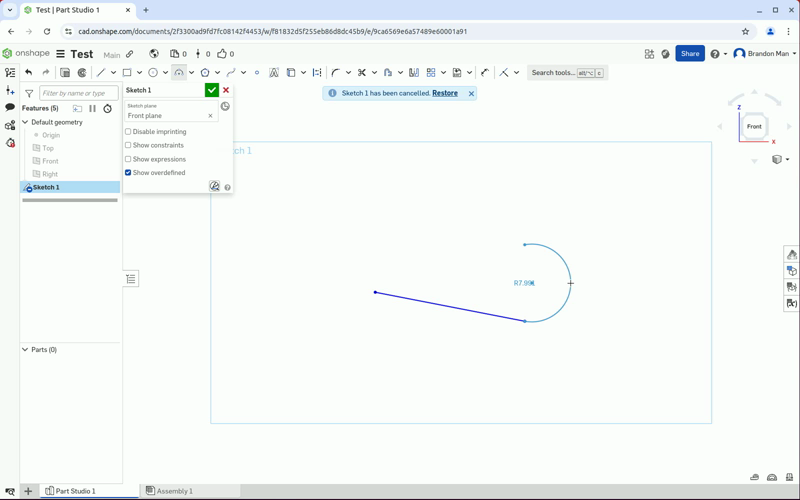
click(570, 282)
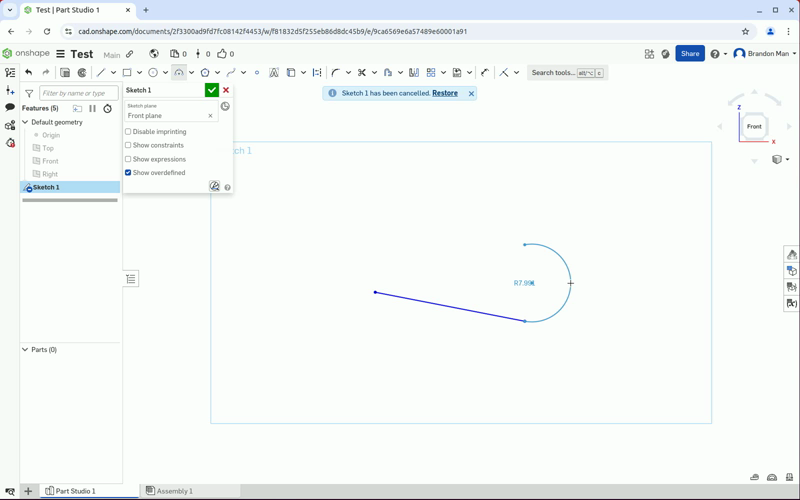
key_up(shift)
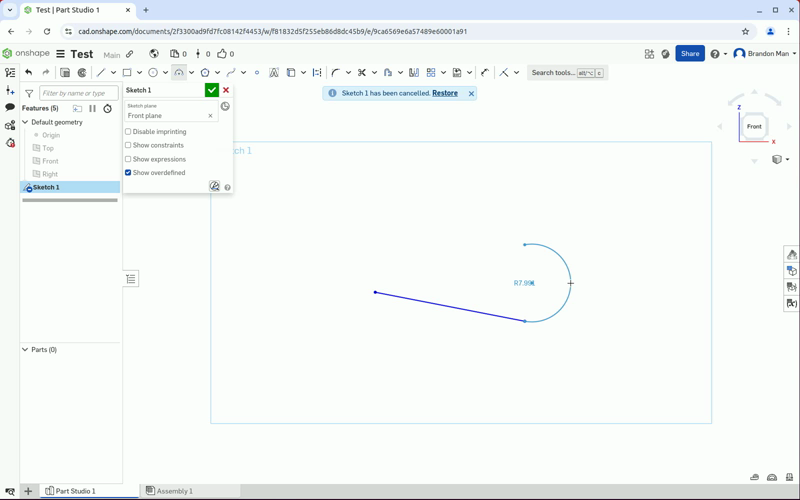
key(esc)
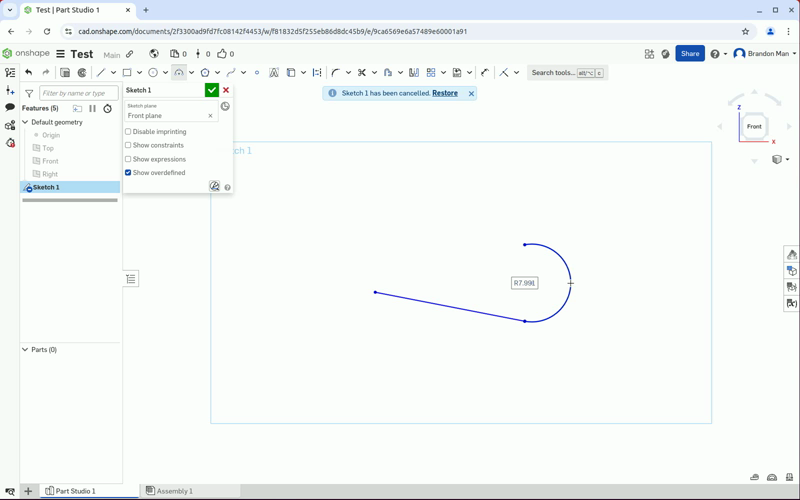
key(l)
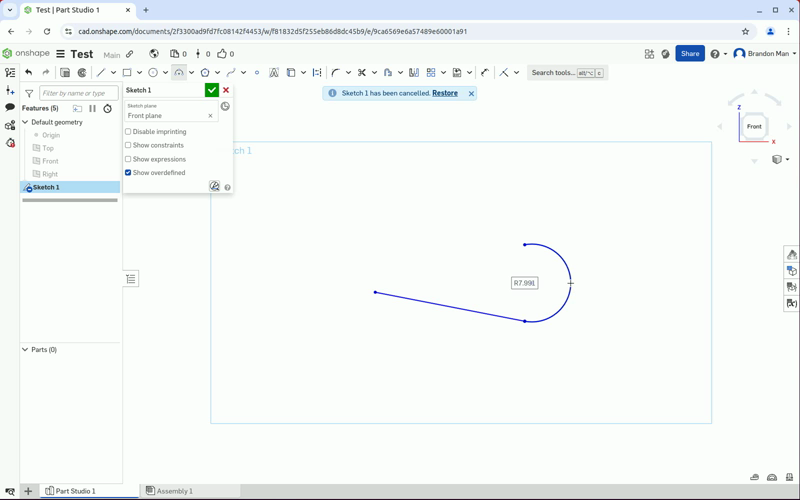
mouse_move(524, 244)
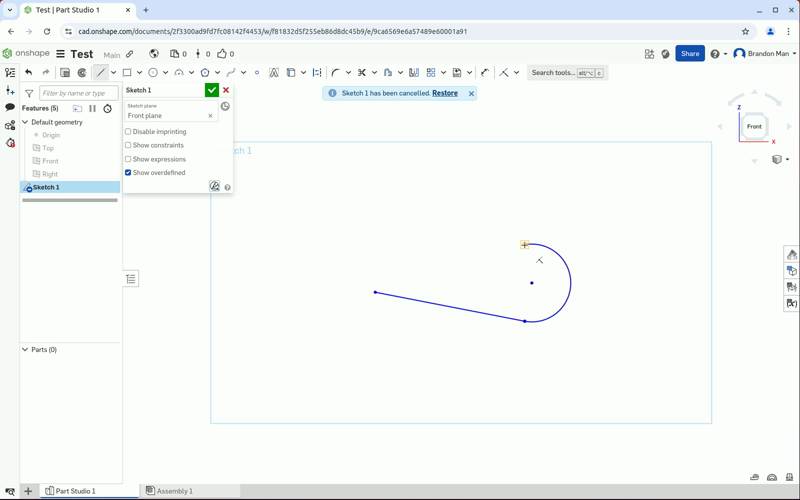
click(524, 244)
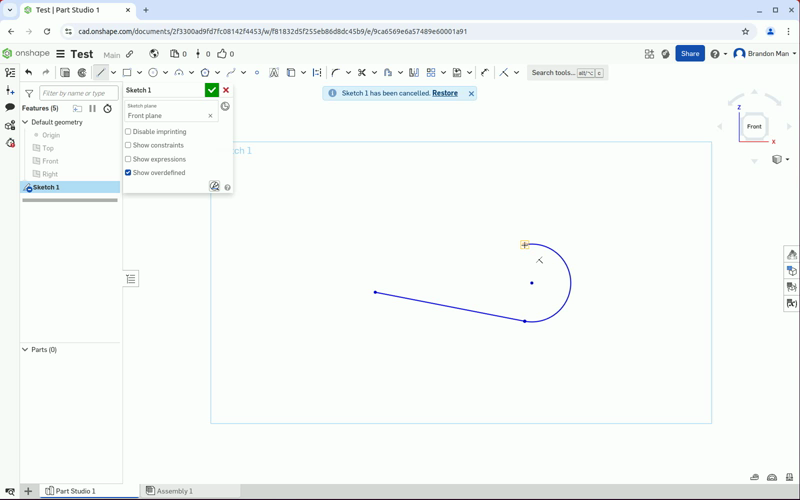
key_down(shift)
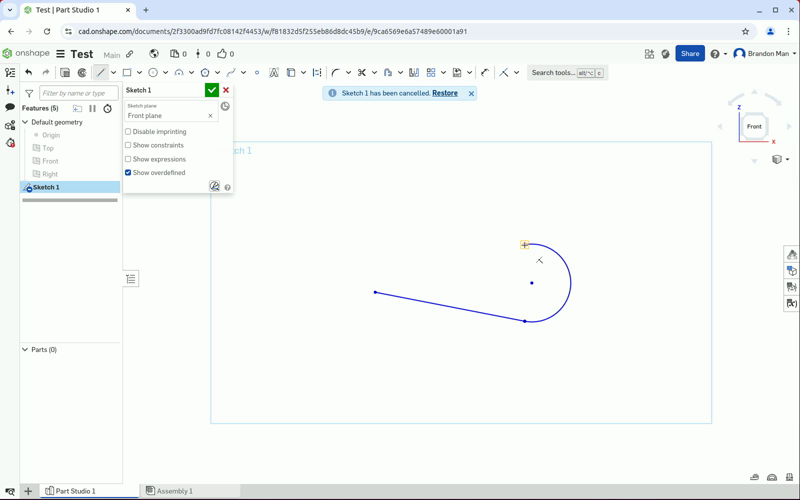
mouse_move(375, 271)
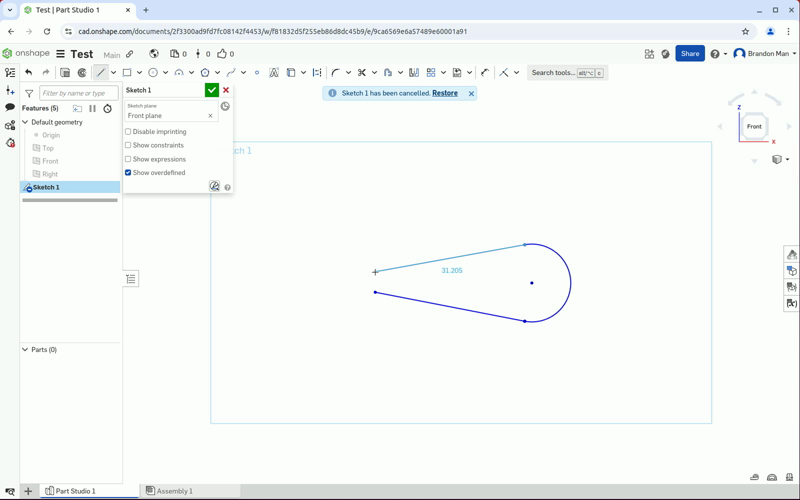
click(375, 271)
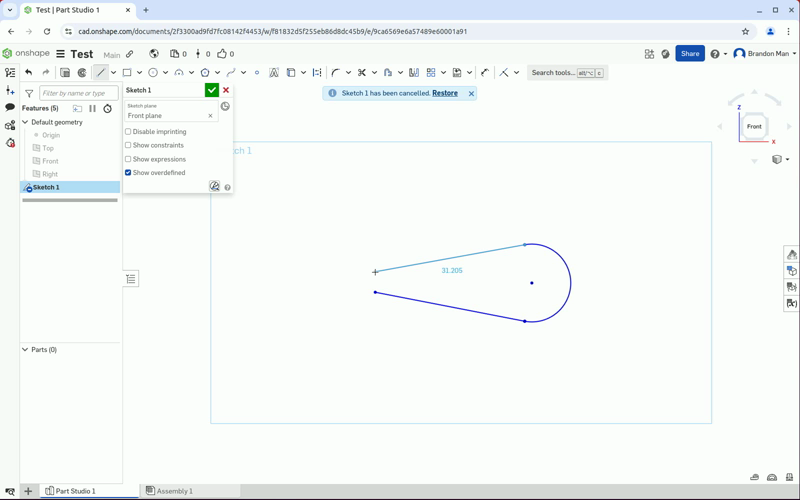
key_up(shift)
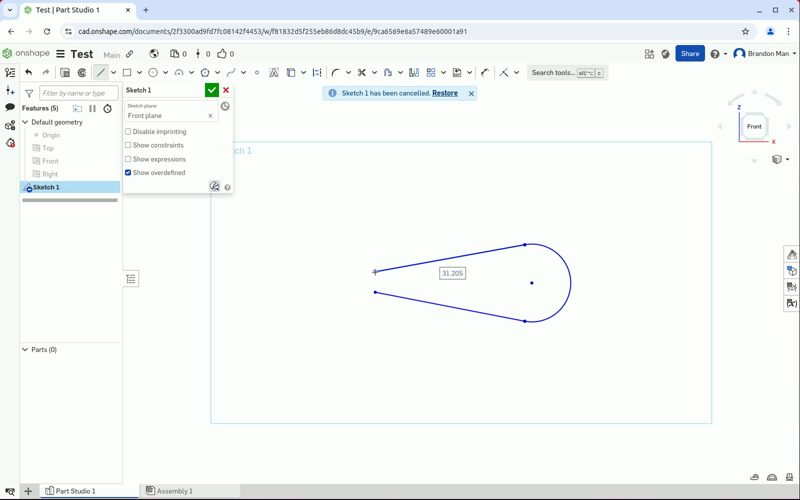
key(esc)
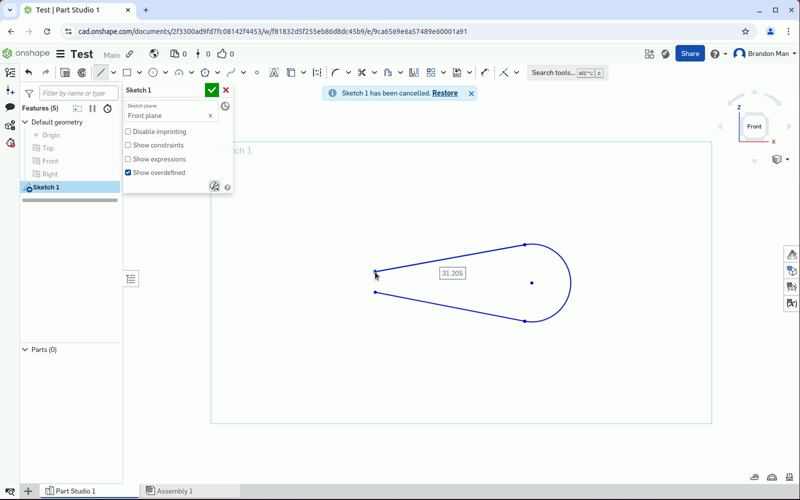
key(a)
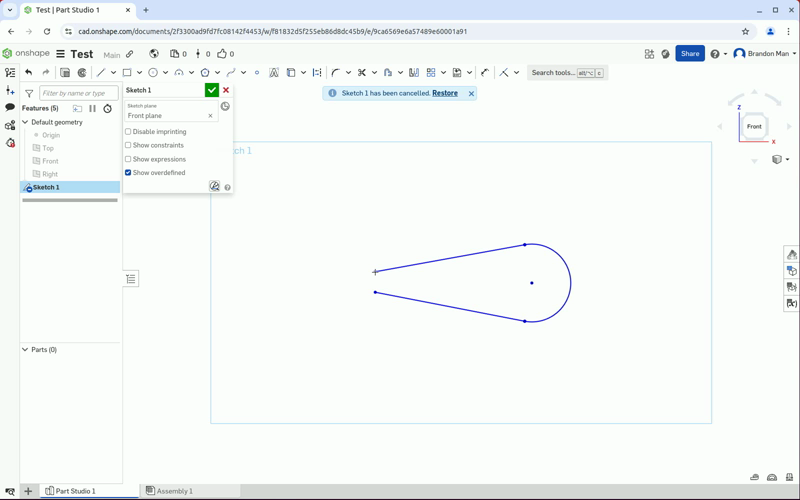
mouse_move(375, 271)
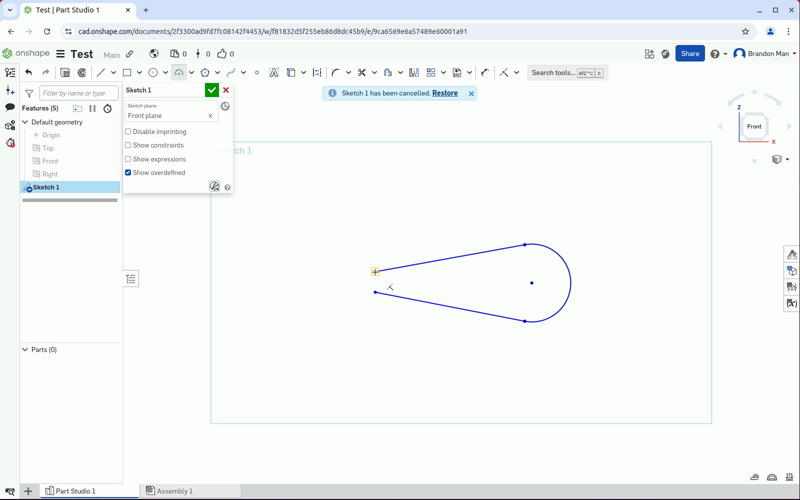
click(375, 271)
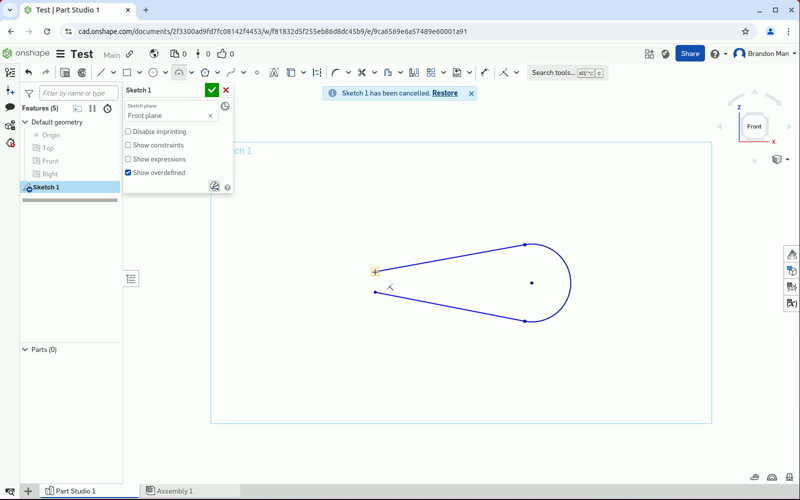
mouse_move(375, 292)
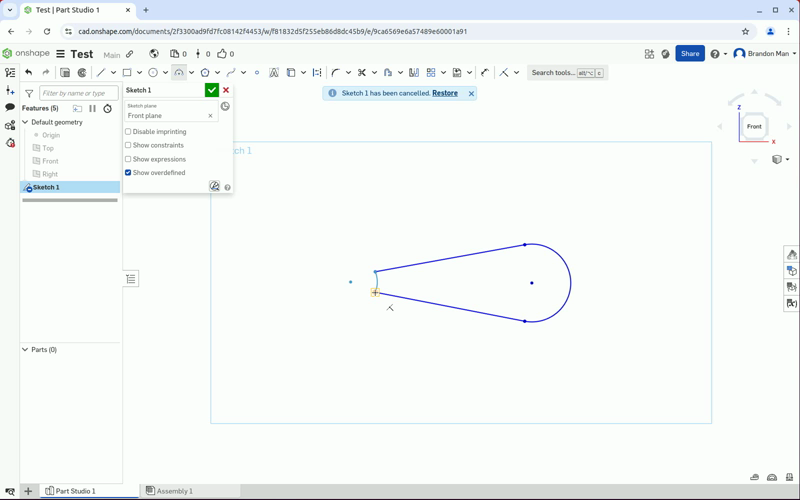
click(375, 292)
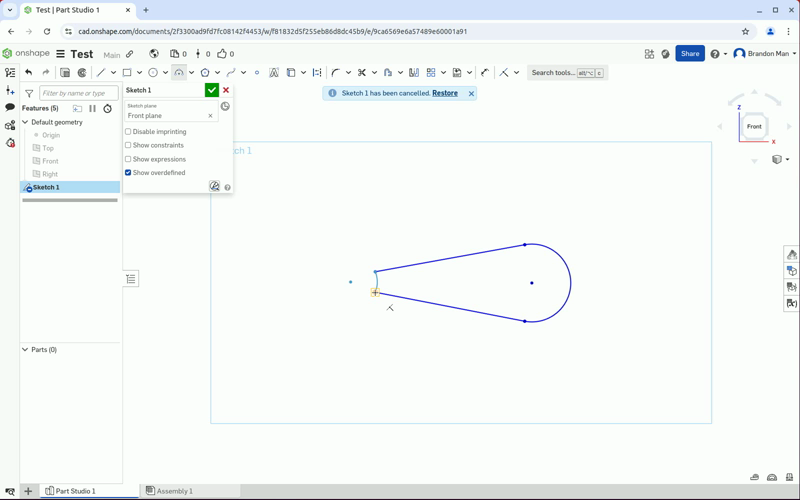
key_down(shift)
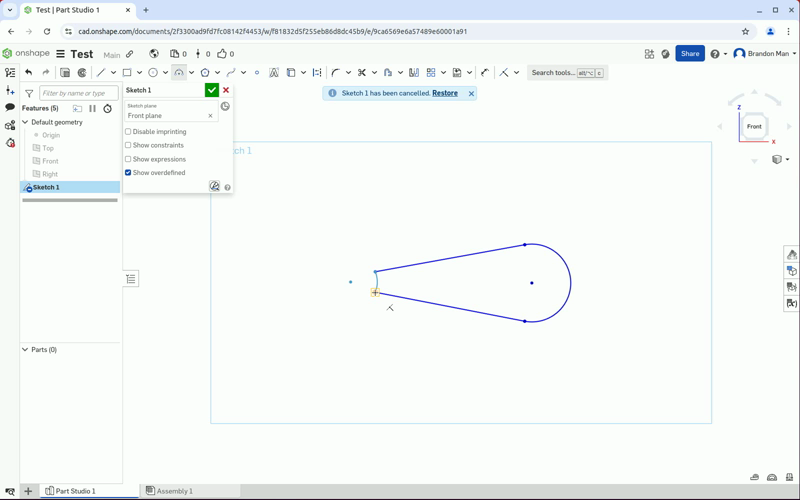
mouse_move(364, 281)
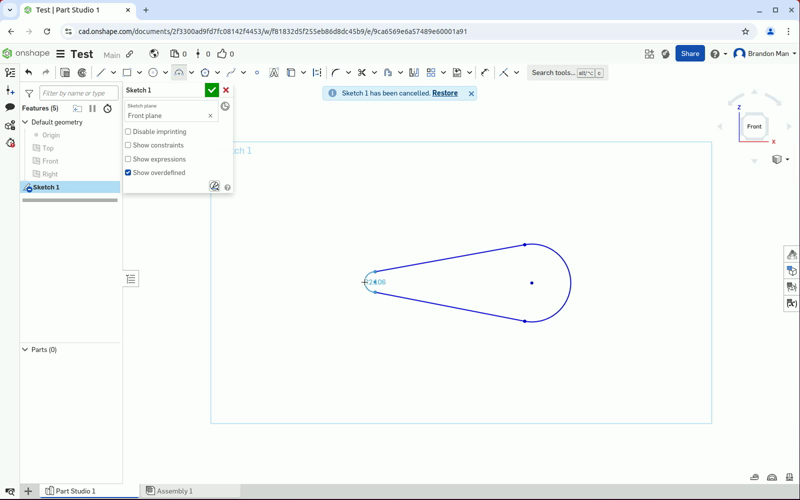
click(364, 281)
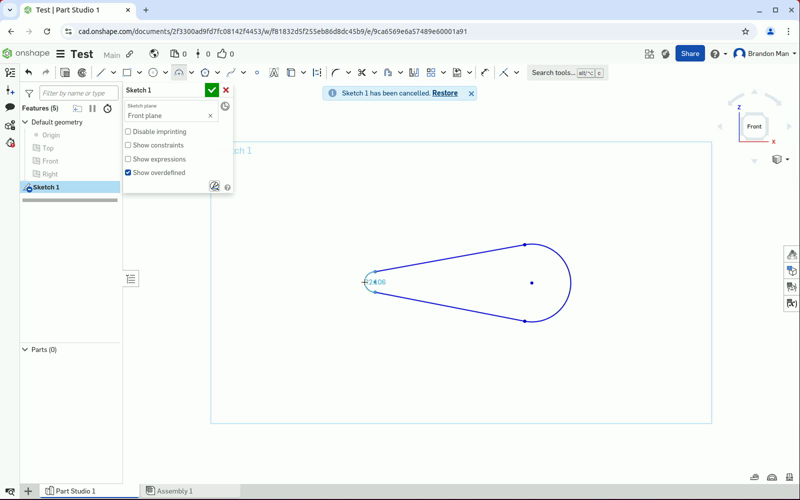
key_up(shift)
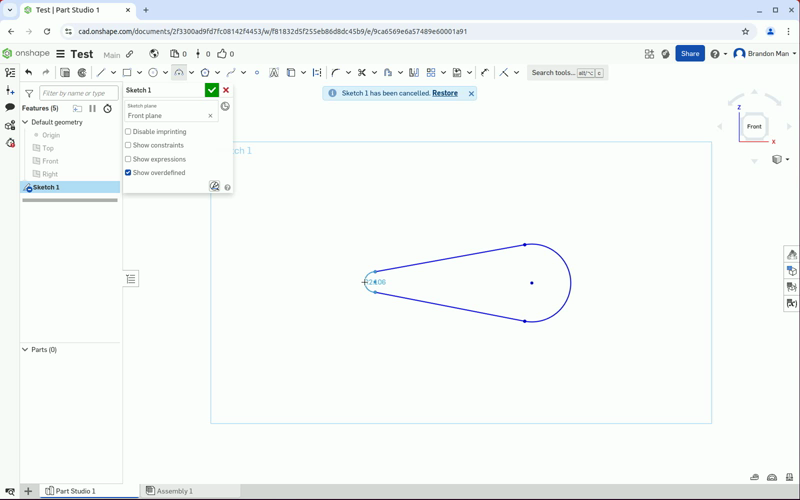
key(esc)
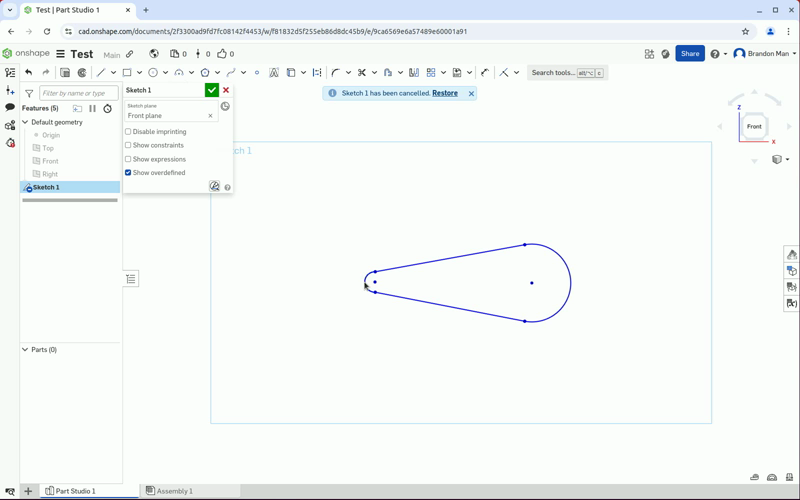
mouse_move(550, 287)
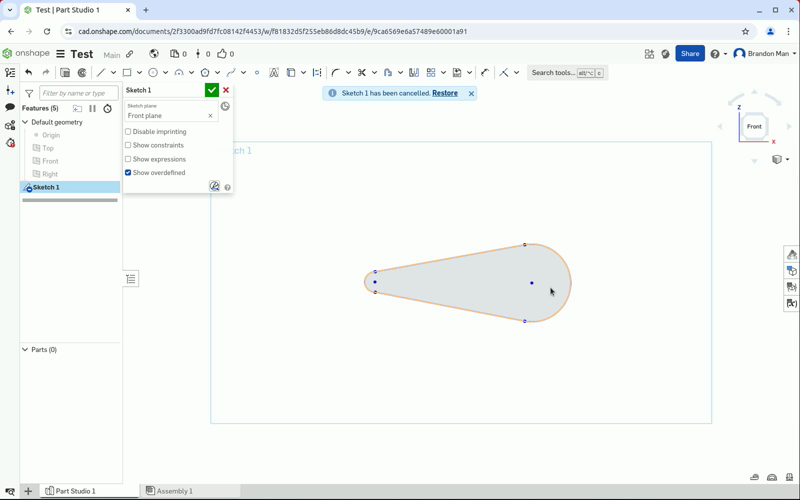
click(550, 287)
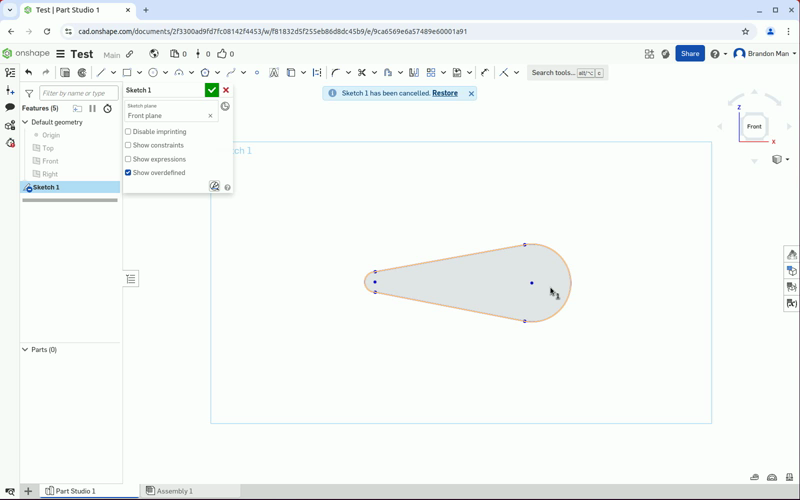
mouse_move(73, 352)
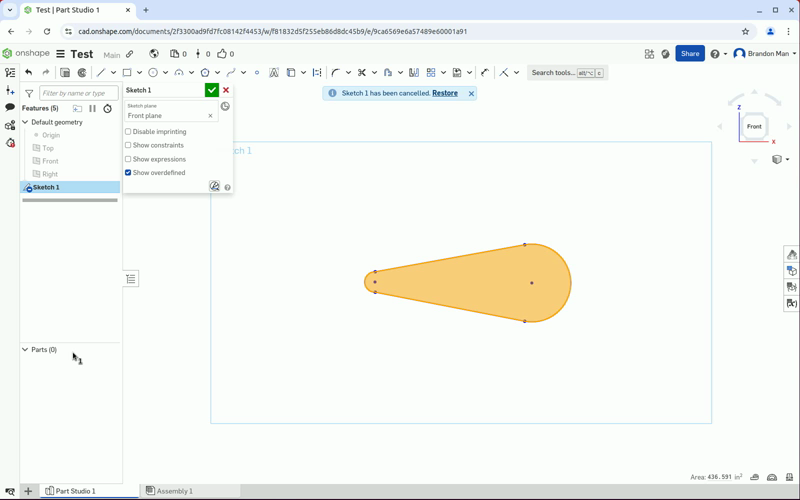
key(shift+y)
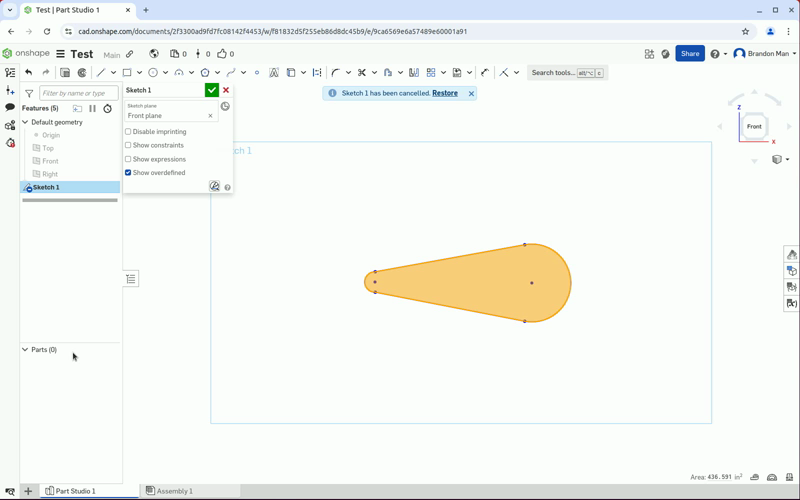
key(shift+e)
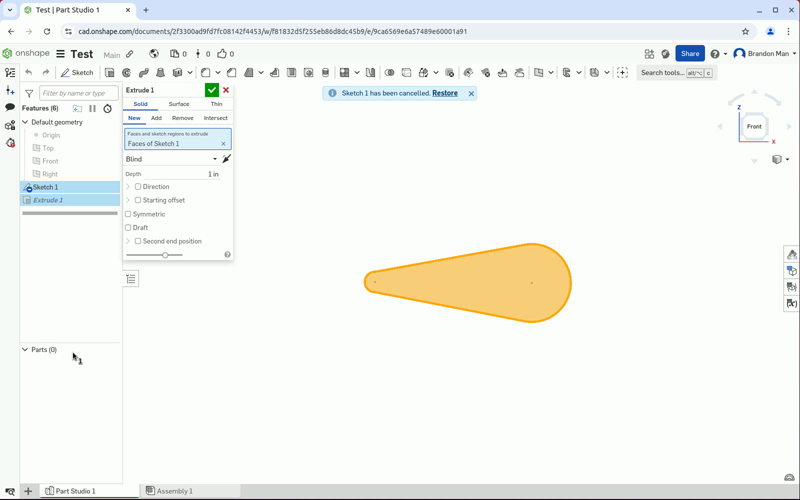
mouse_move(143, 106)
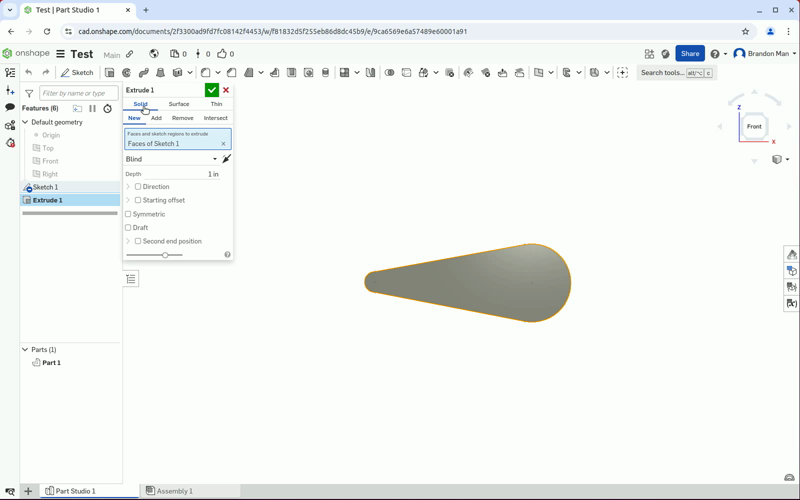
click(143, 106)
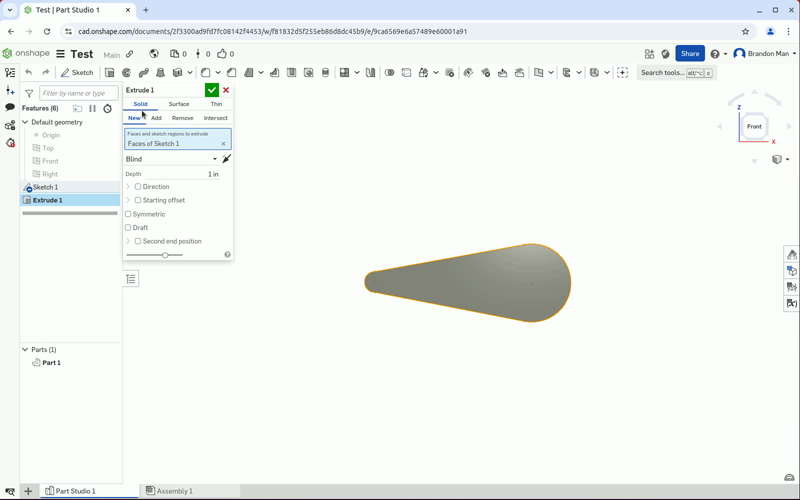
mouse_move(137, 120)
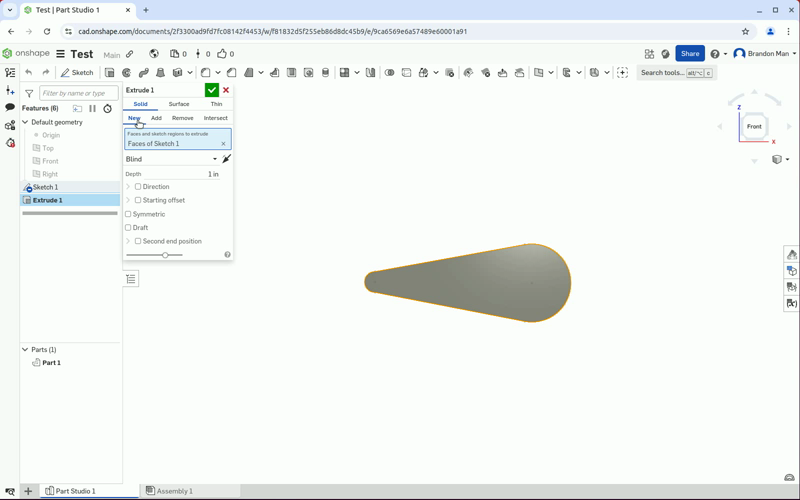
click(137, 120)
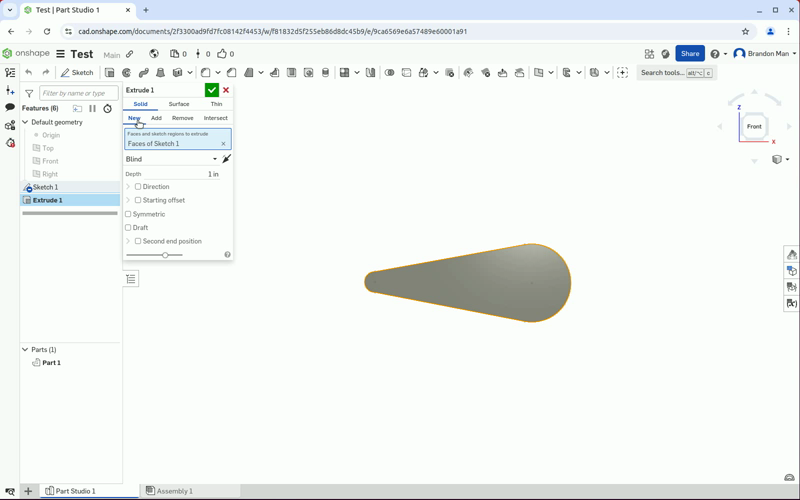
key(tab, 4)
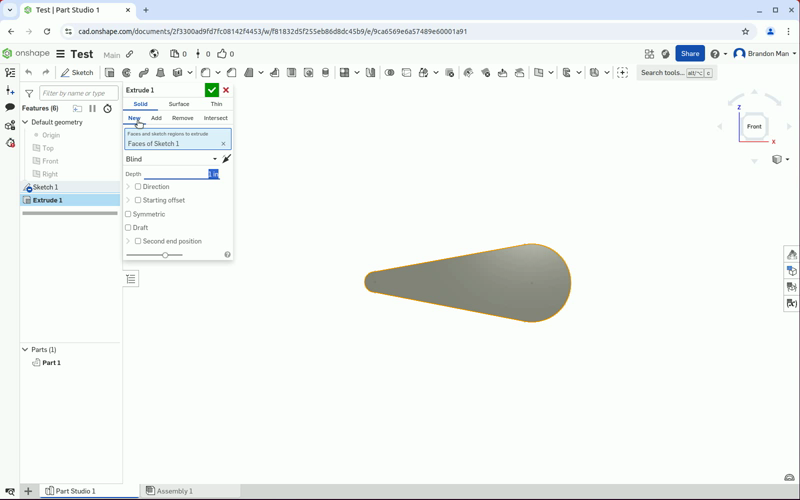
text(1.926)
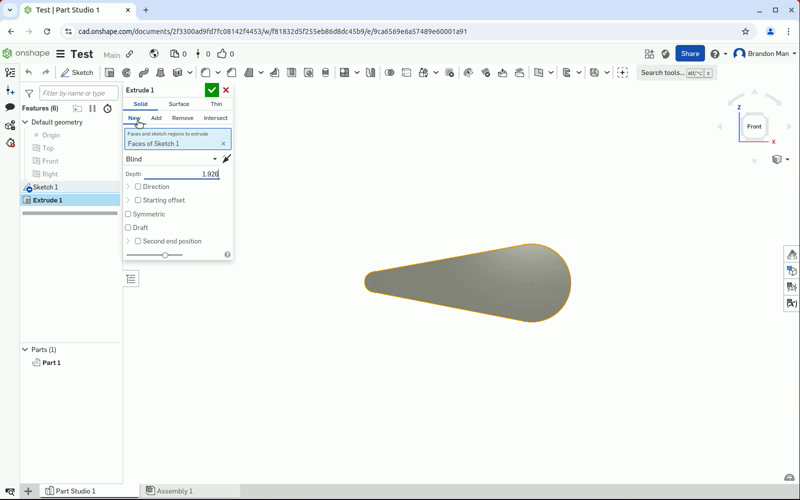
key(enter)
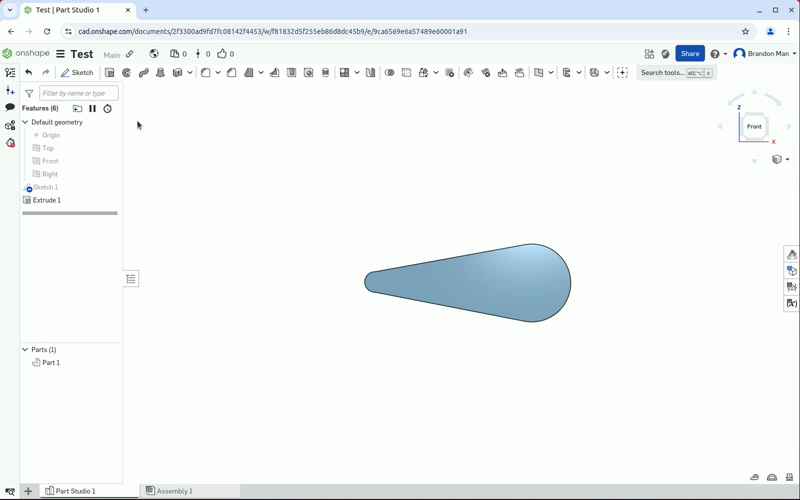
key(shift+h)
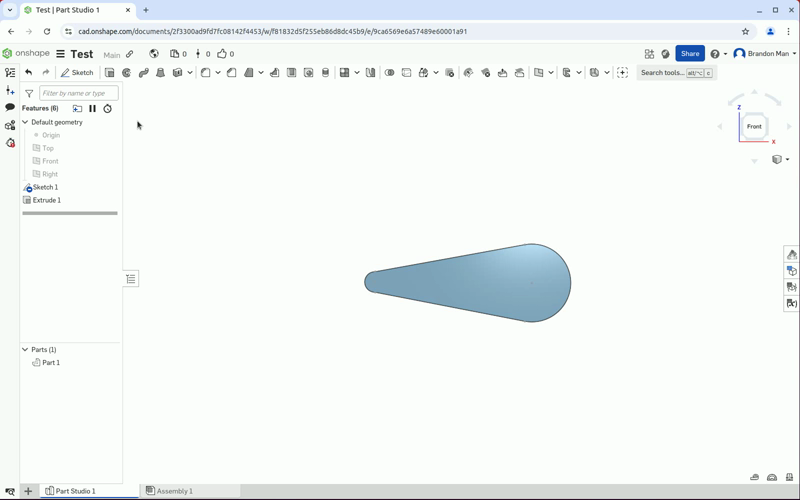
key(shift+h)
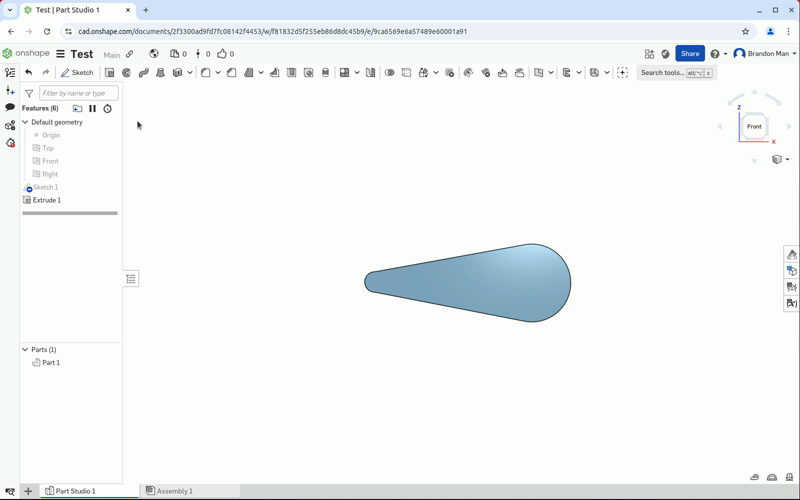
mouse_move(73, 189)
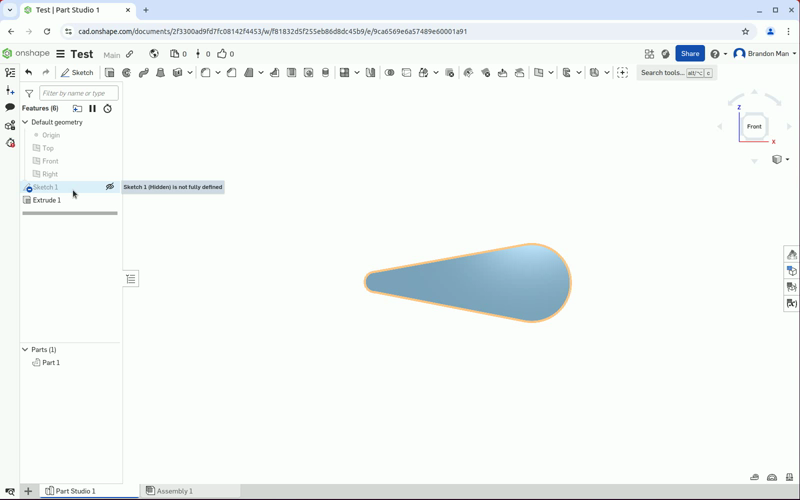
click(73, 189)
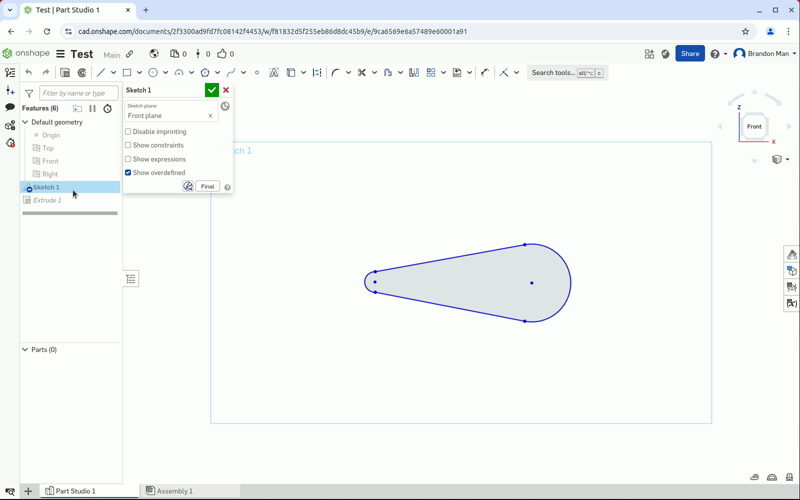
mouse_move(229, 92)
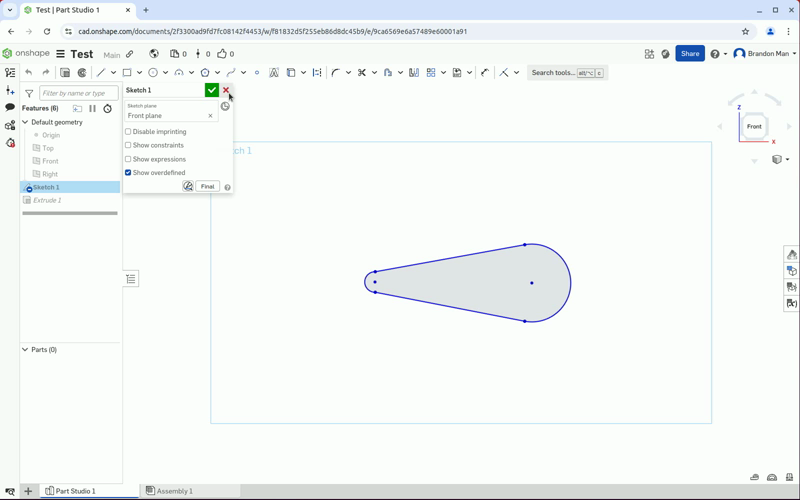
click(229, 92)
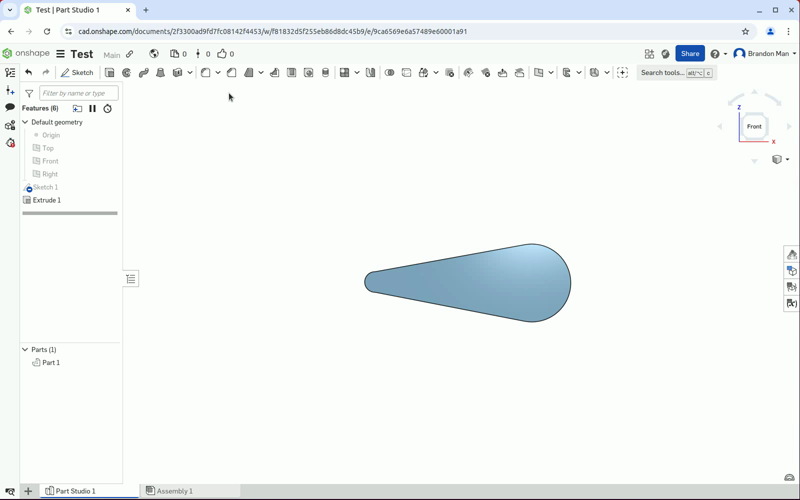
mouse_move(541, 75)
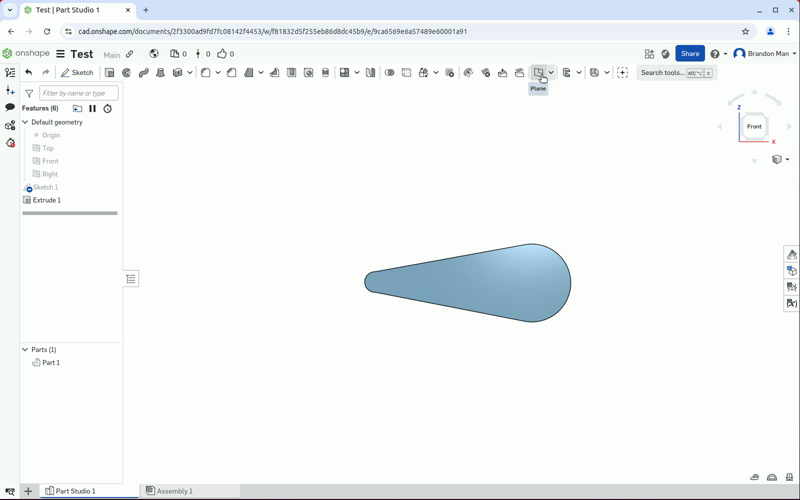
click(541, 75)
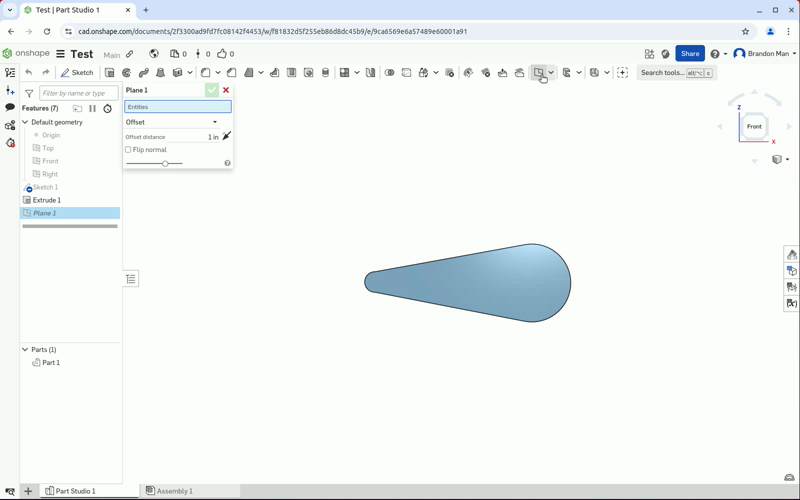
mouse_move(73, 163)
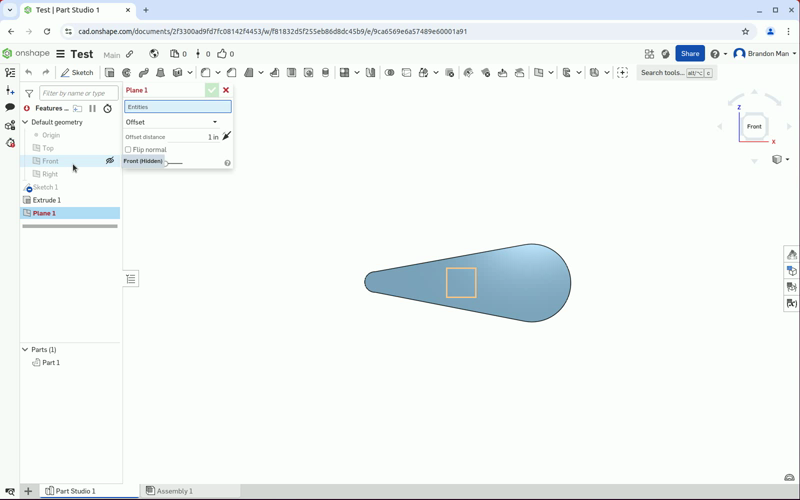
click(73, 163)
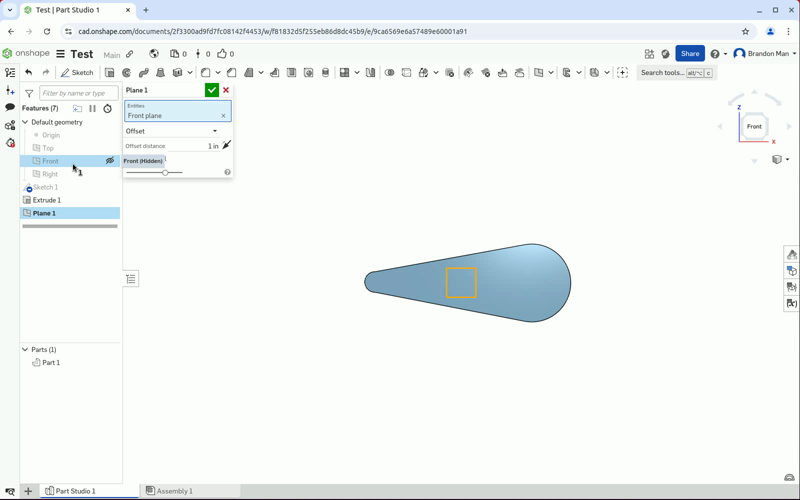
key(tab, 2)
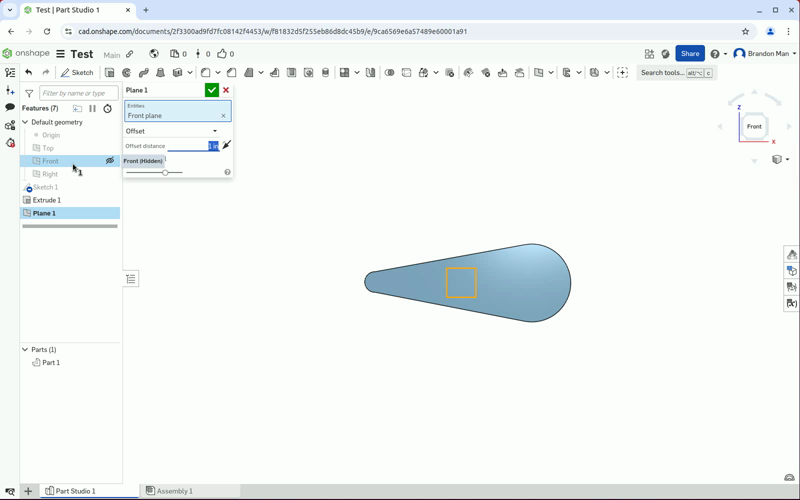
text(1.91)
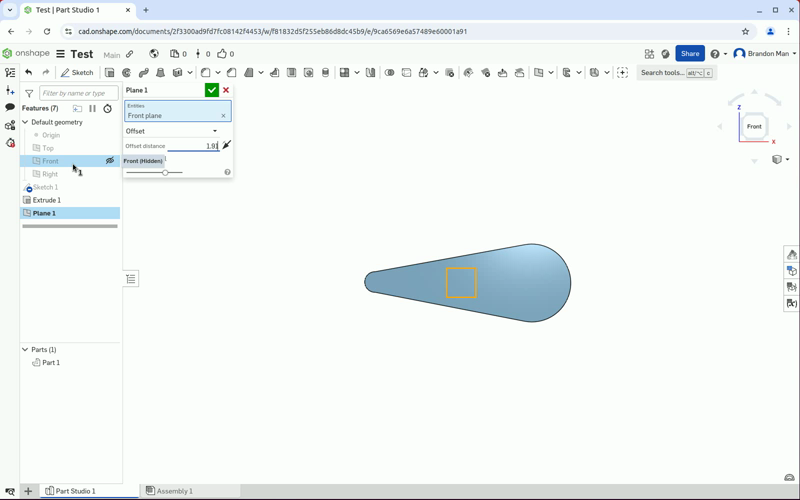
key(enter, 2)
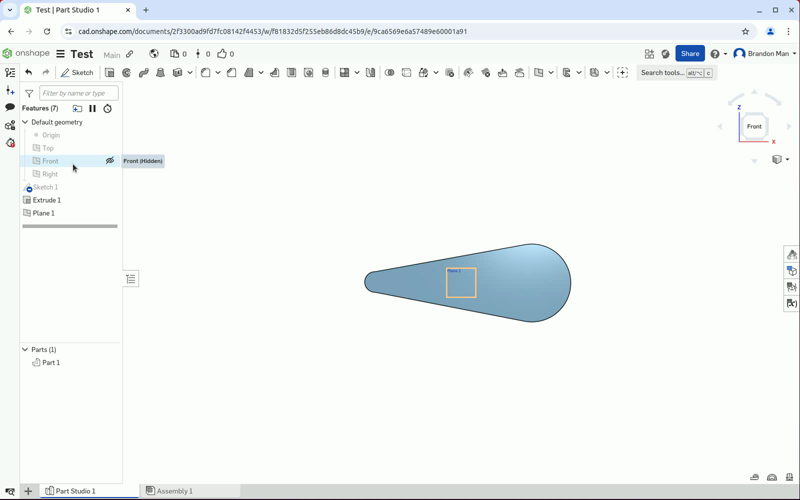
key(shift+s)
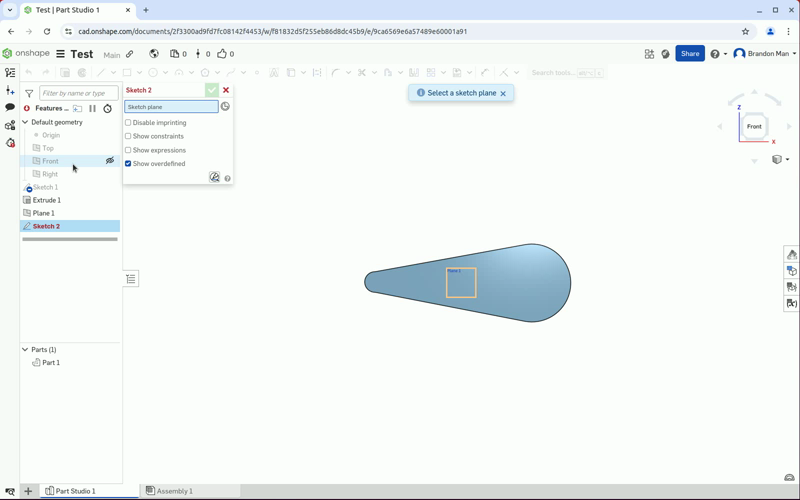
mouse_move(73, 215)
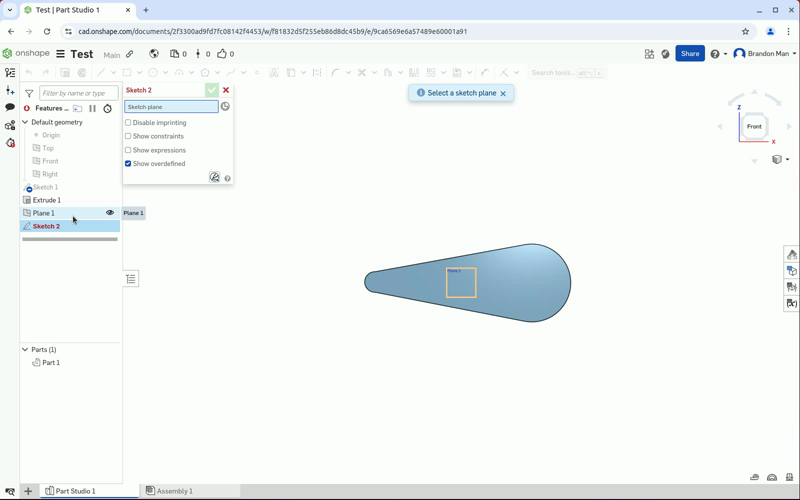
click(73, 215)
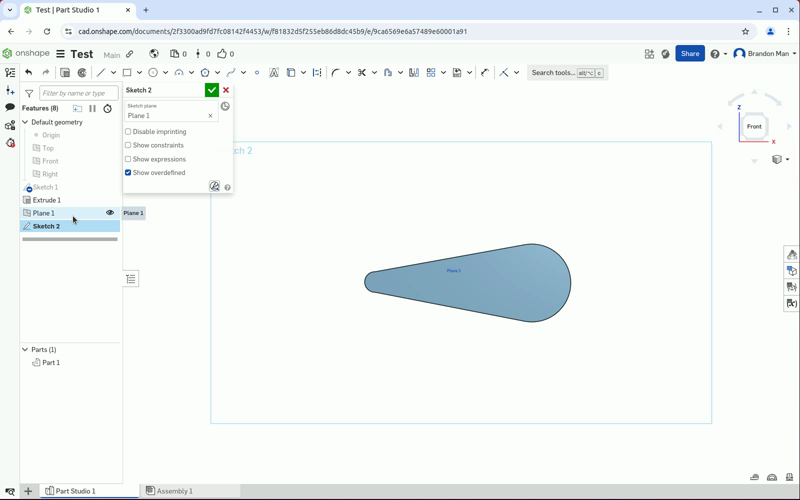
mouse_move(73, 352)
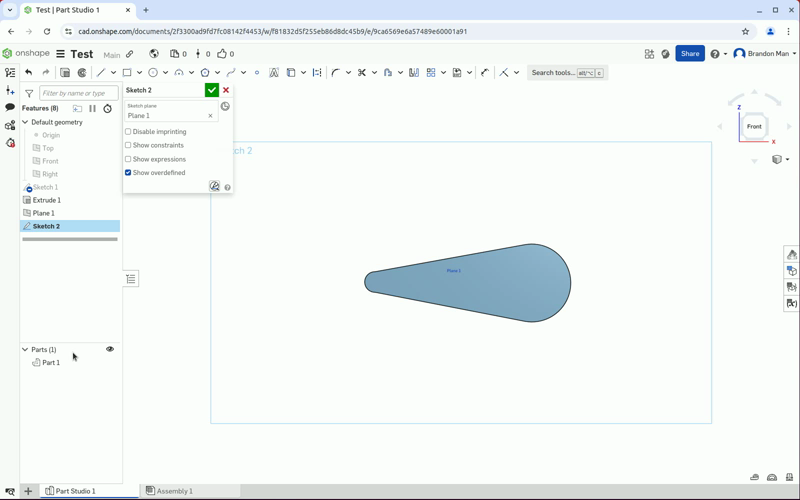
key(y)
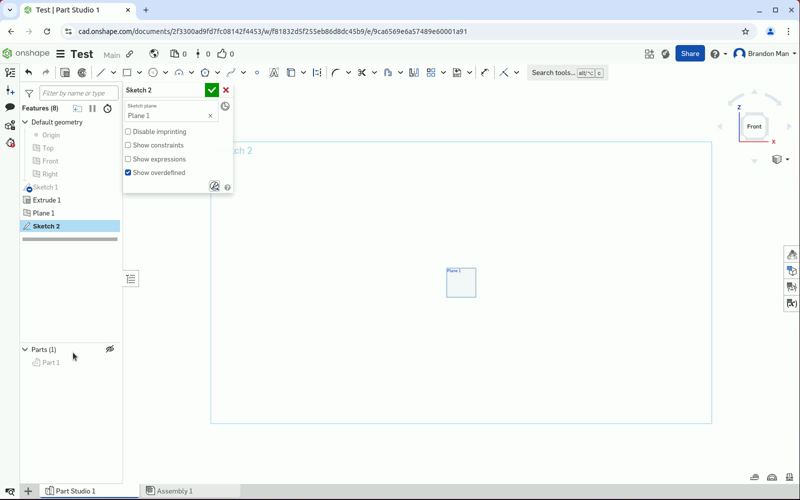
key(c)
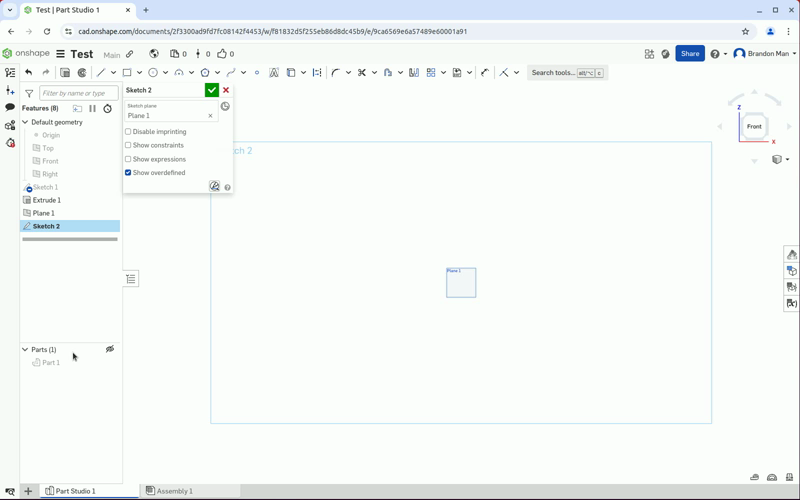
key_down(shift)
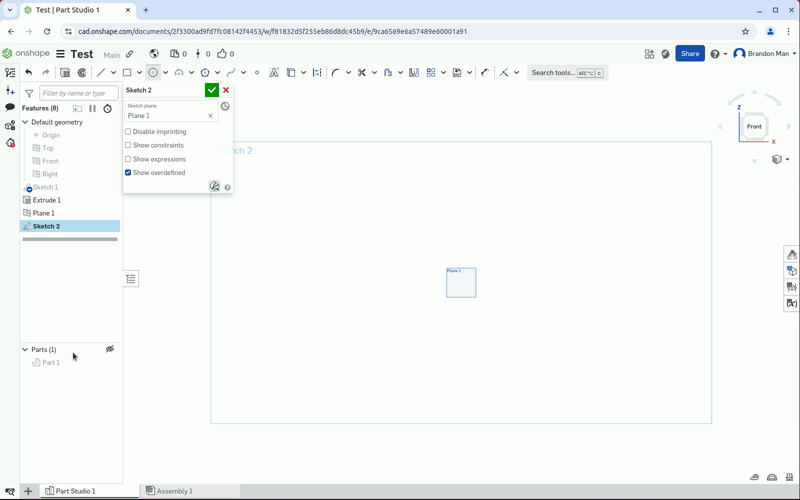
mouse_move(375, 282)
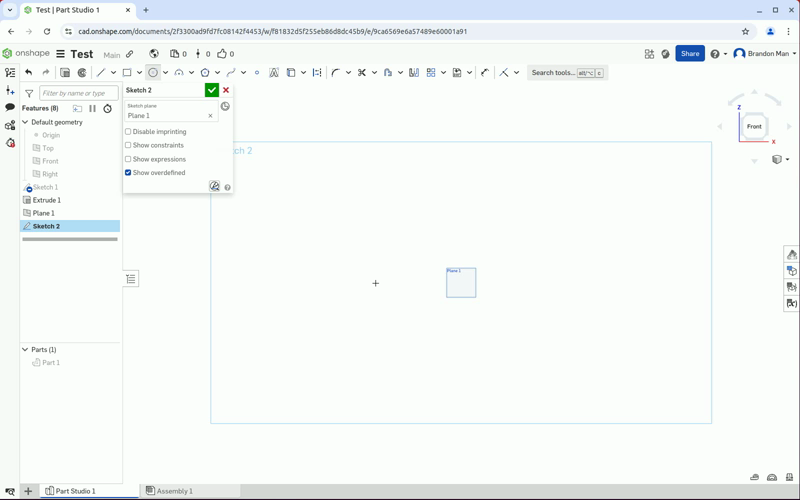
click(375, 282)
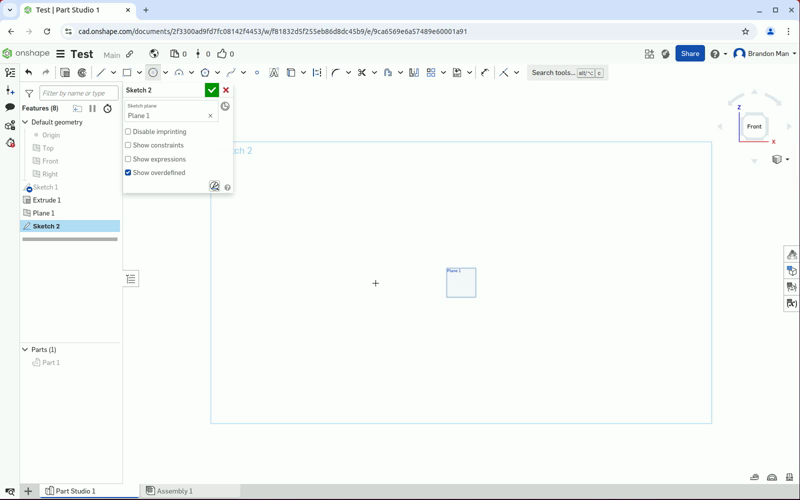
key_up(shift)
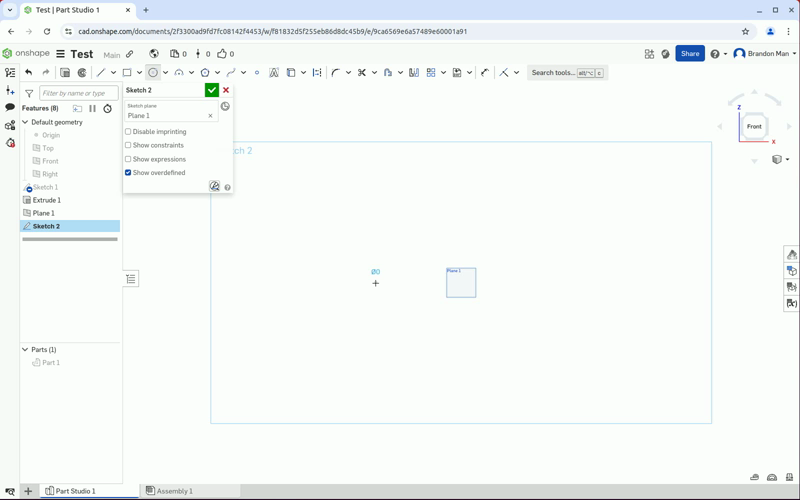
mouse_move(380, 282)
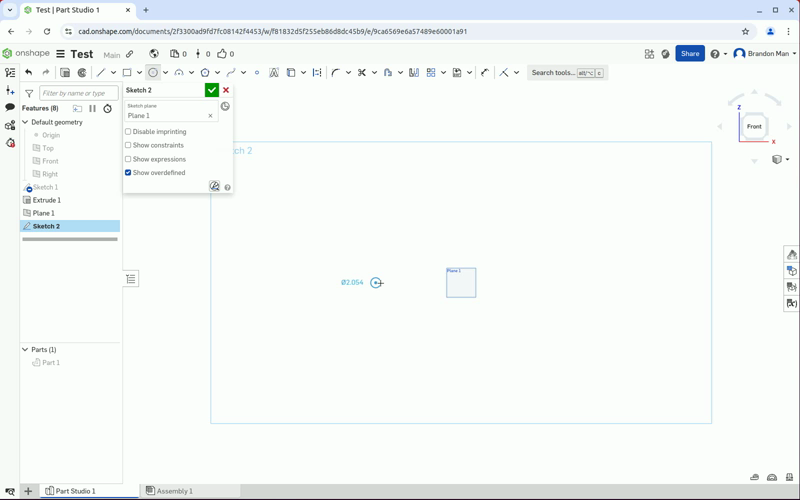
click(380, 282)
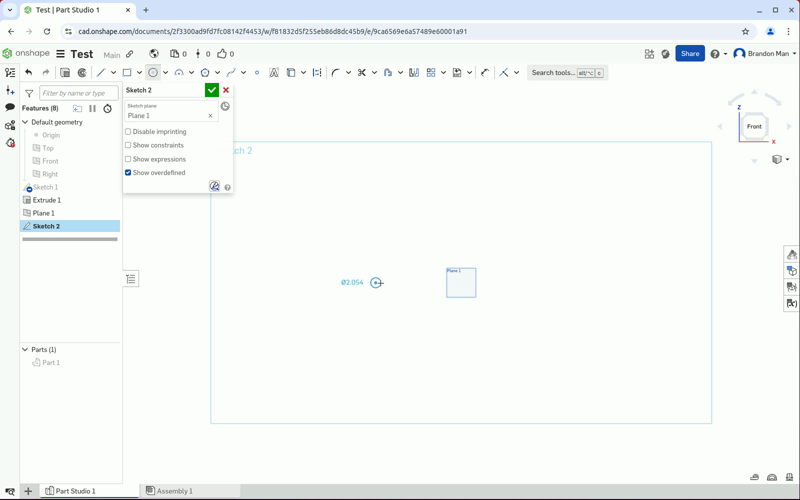
key(esc)
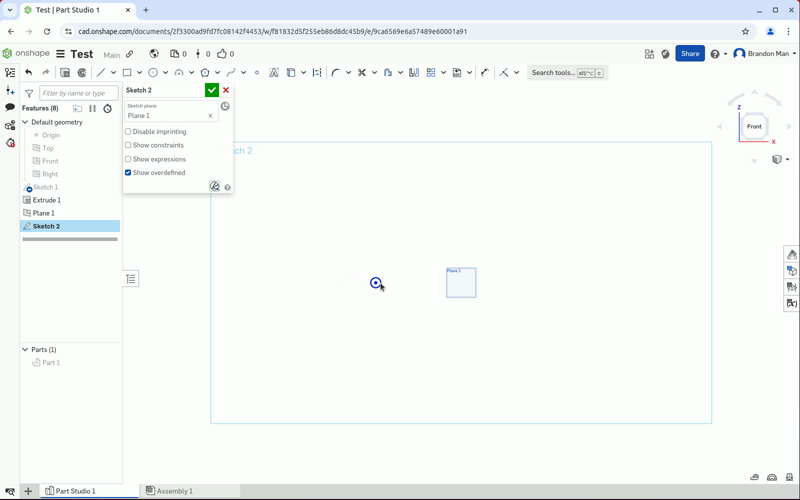
mouse_move(377, 284)
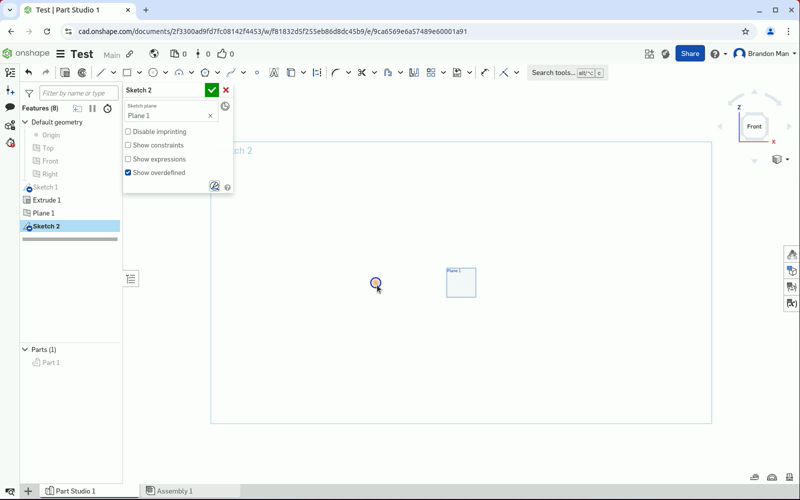
scroll(6)
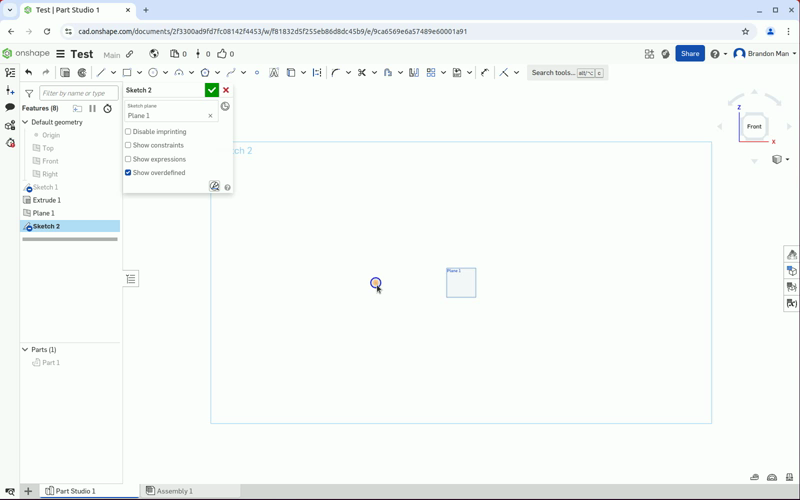
scroll(6)
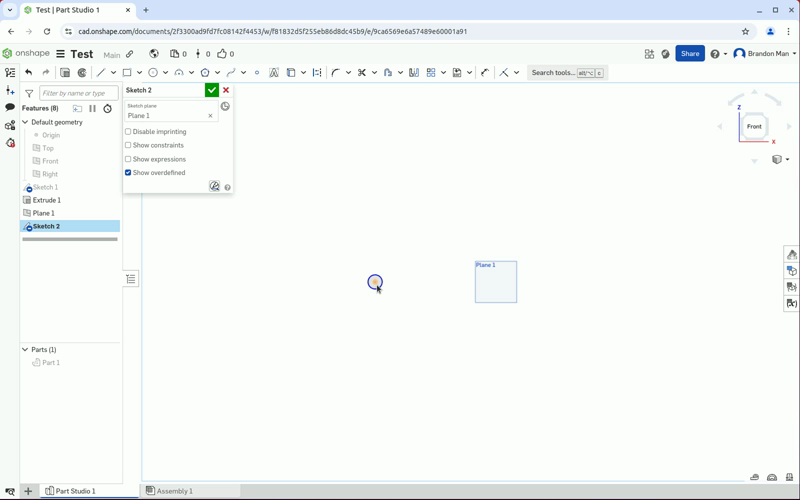
scroll(6)
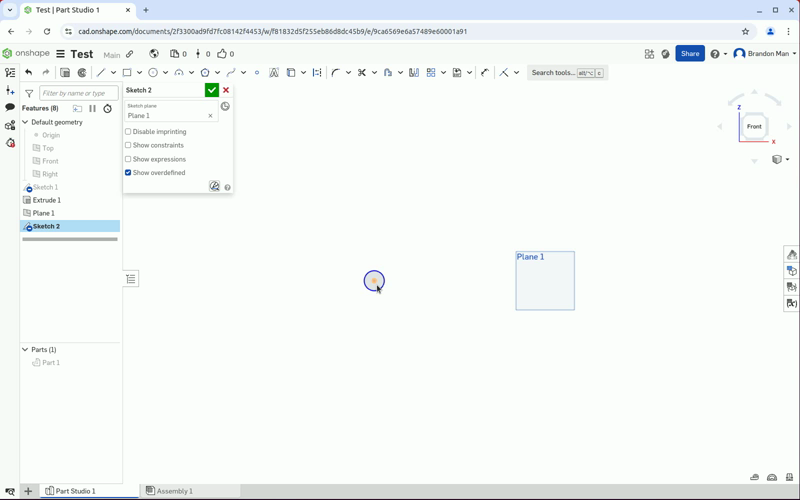
scroll(6)
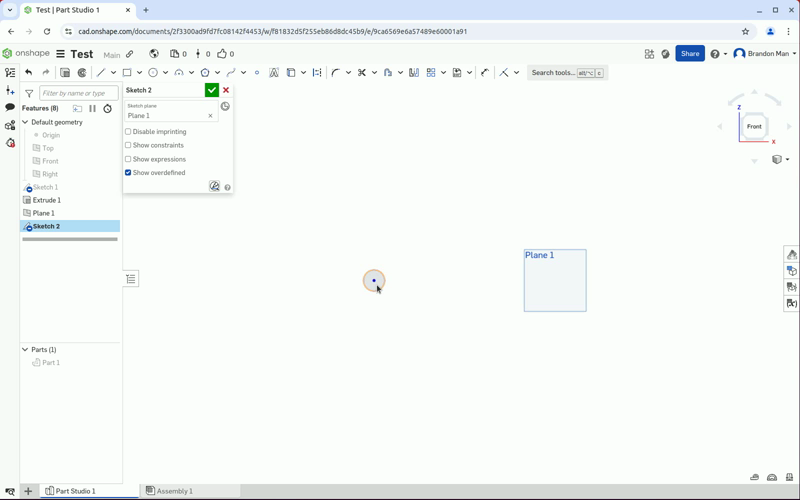
scroll(6)
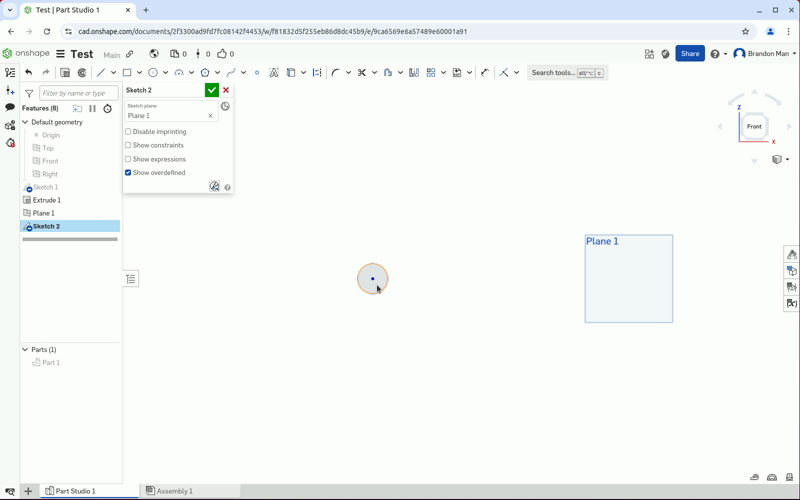
scroll(6)
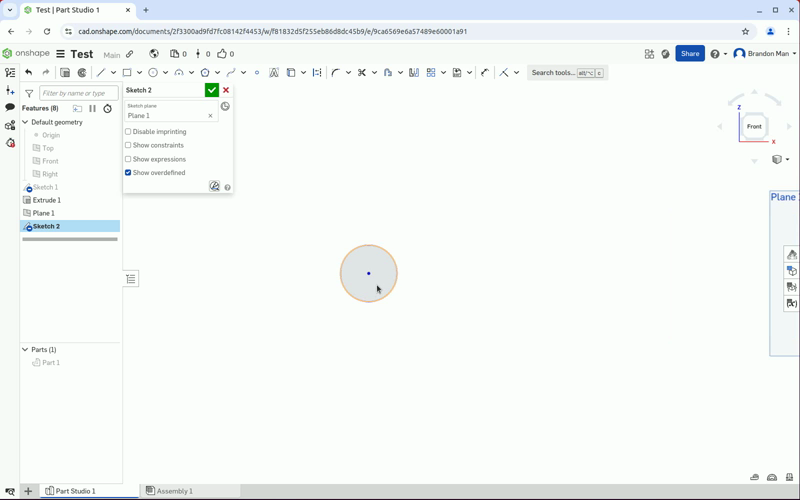
scroll(6)
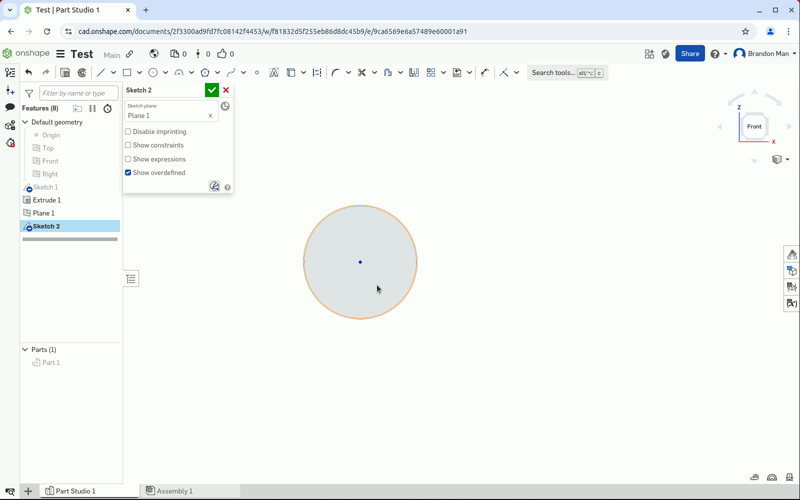
click(377, 284)
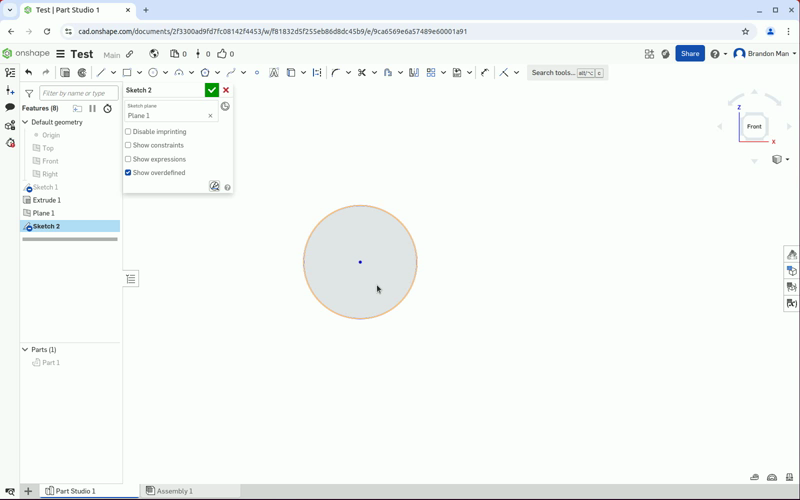
scroll(-6)
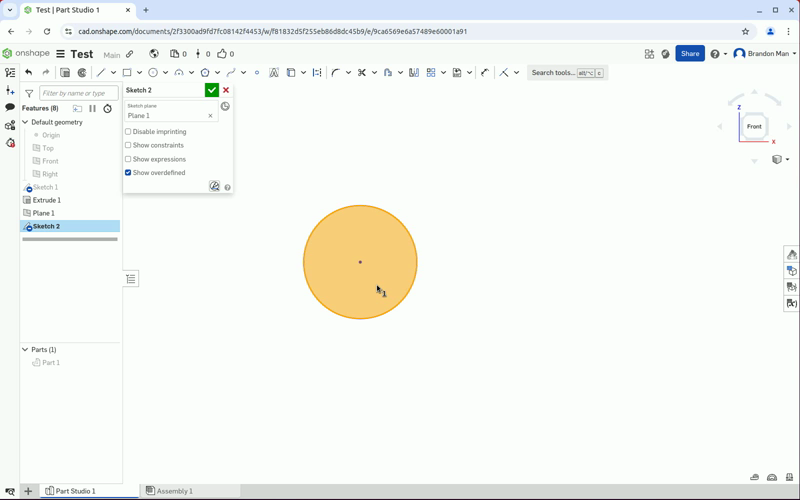
scroll(-6)
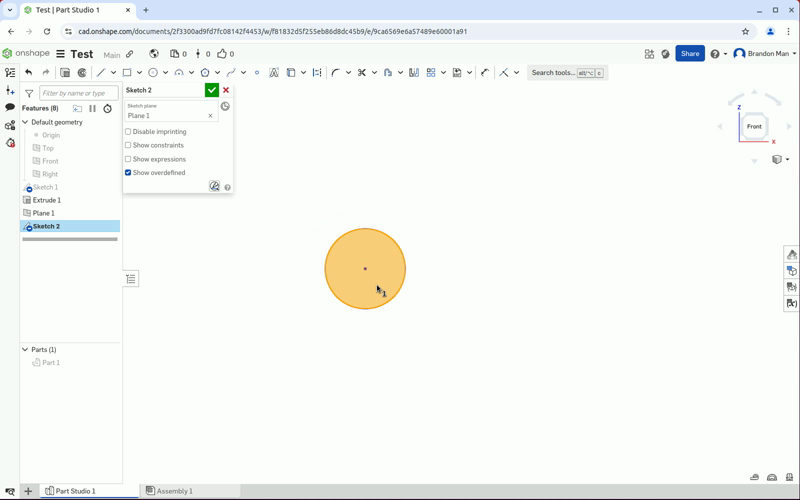
scroll(-6)
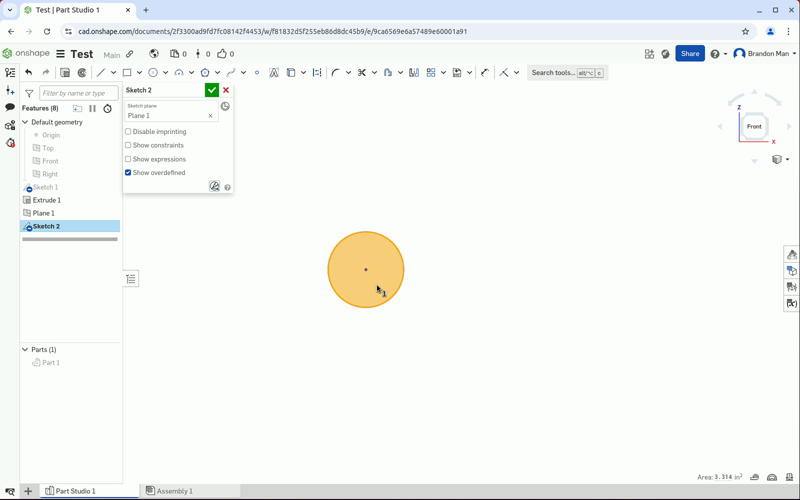
scroll(-6)
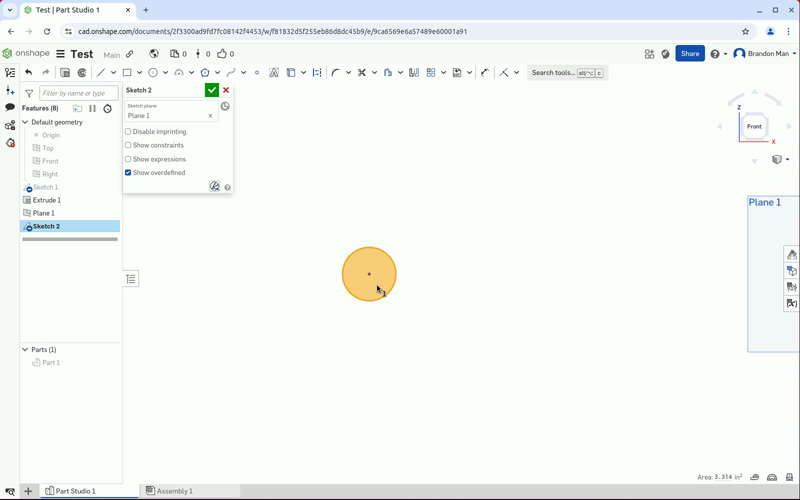
scroll(-6)
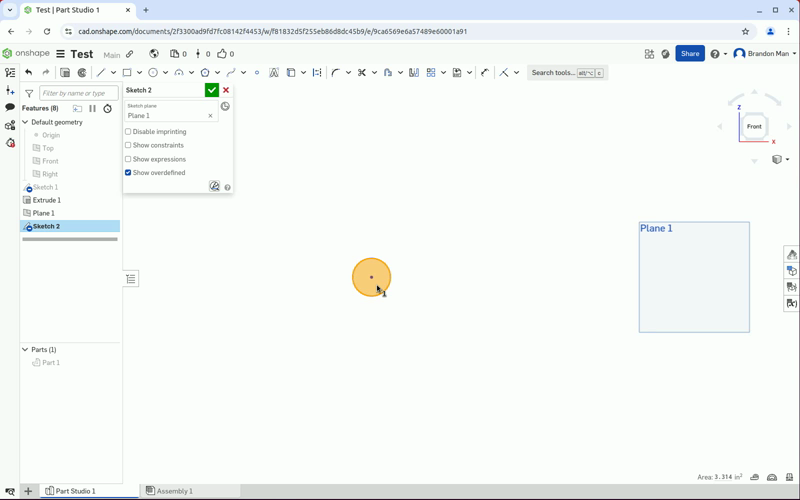
scroll(-6)
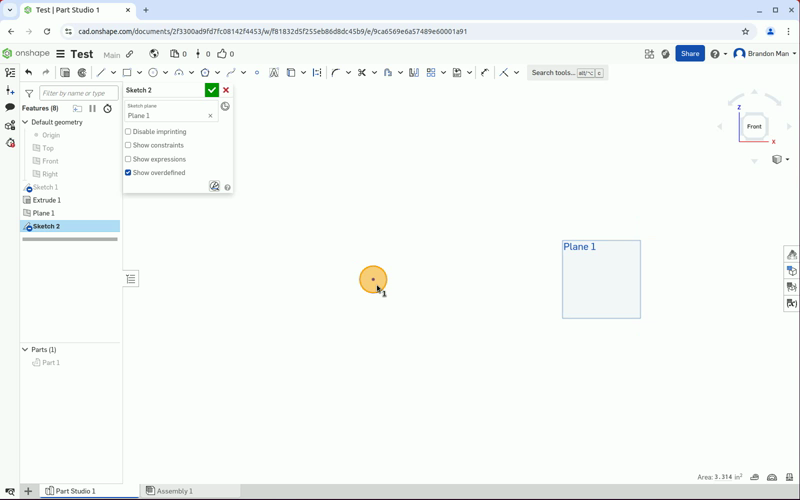
scroll(-6)
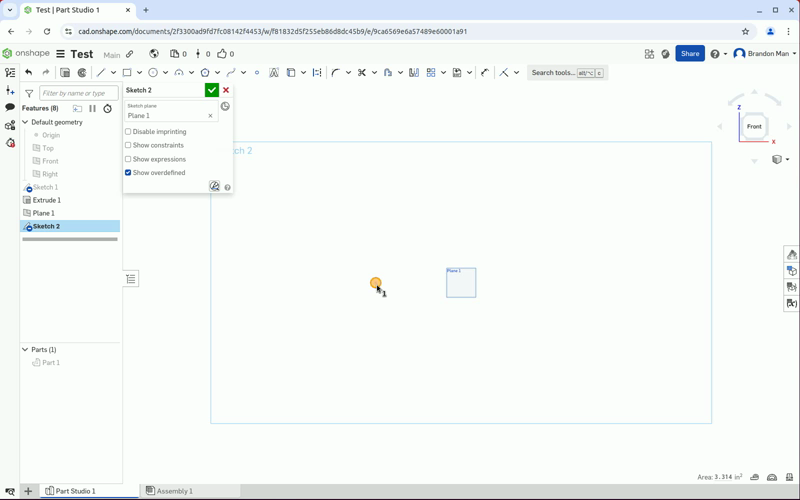
mouse_move(73, 352)
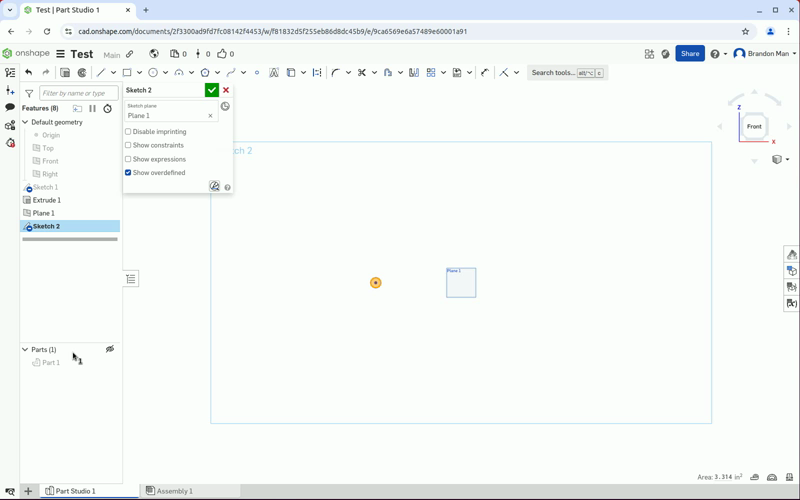
key(shift+y)
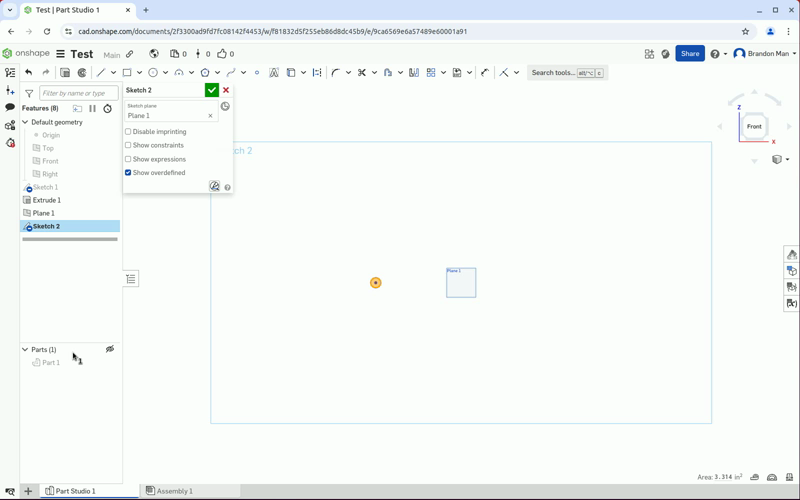
key(shift+e)
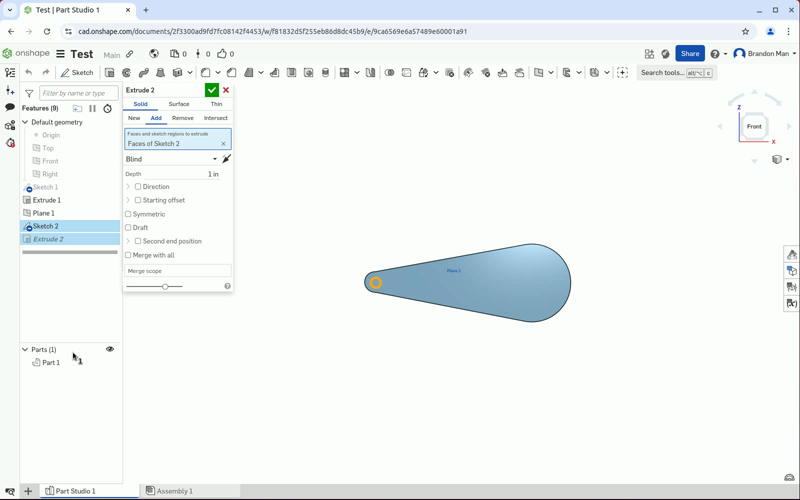
mouse_move(143, 106)
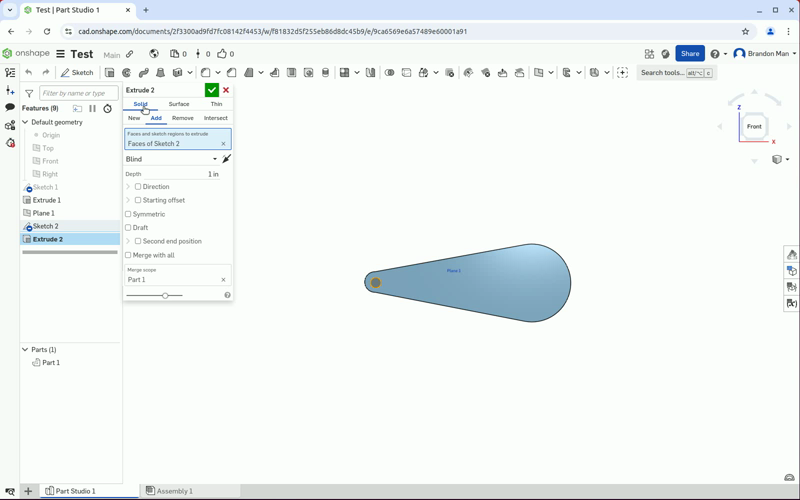
click(143, 106)
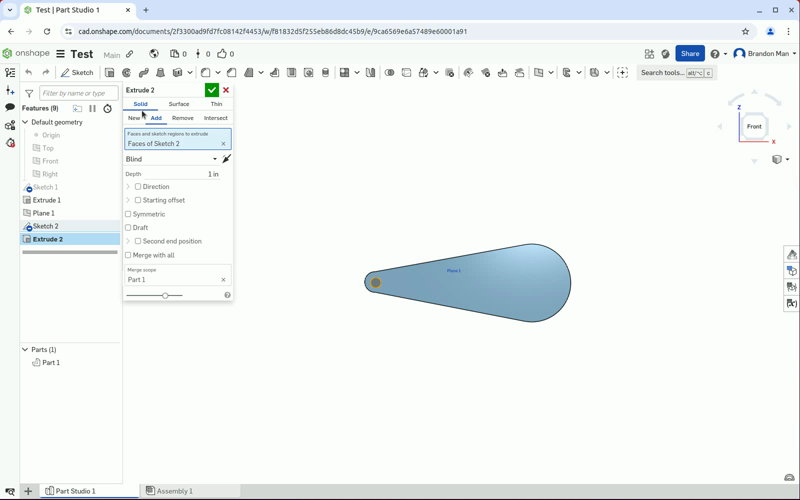
mouse_move(137, 120)
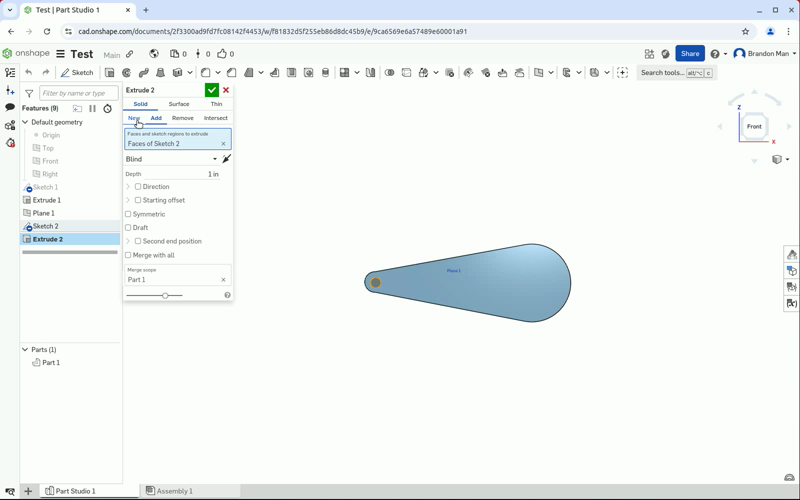
click(137, 120)
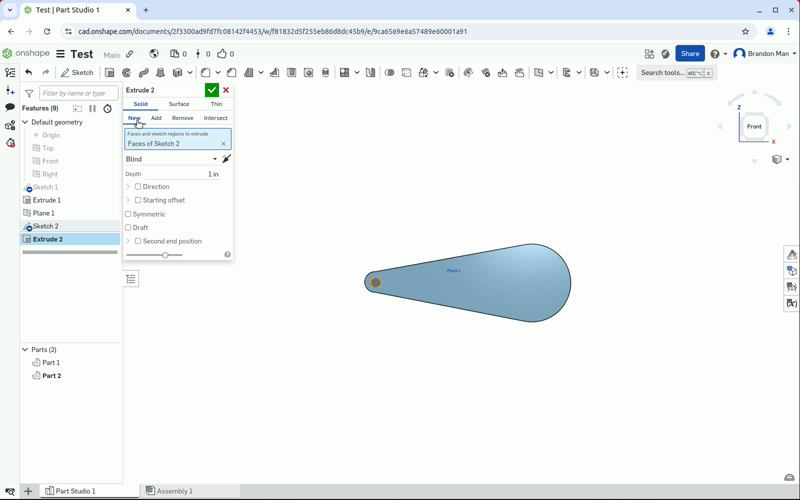
key(tab, 4)
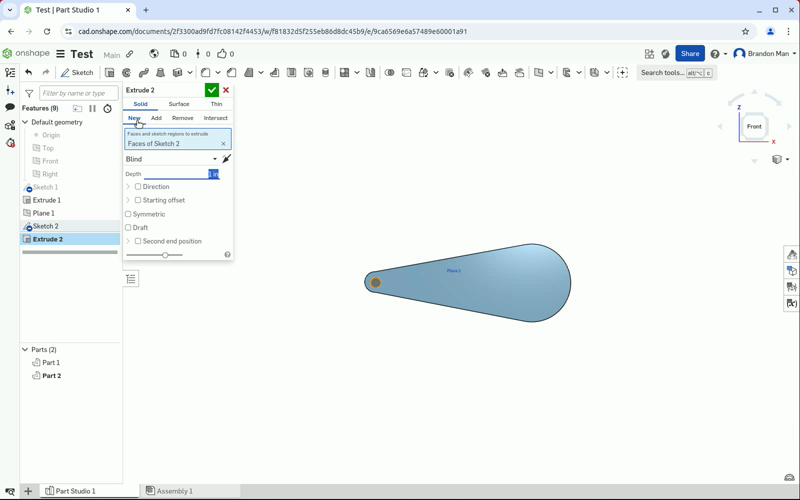
text(1.685)
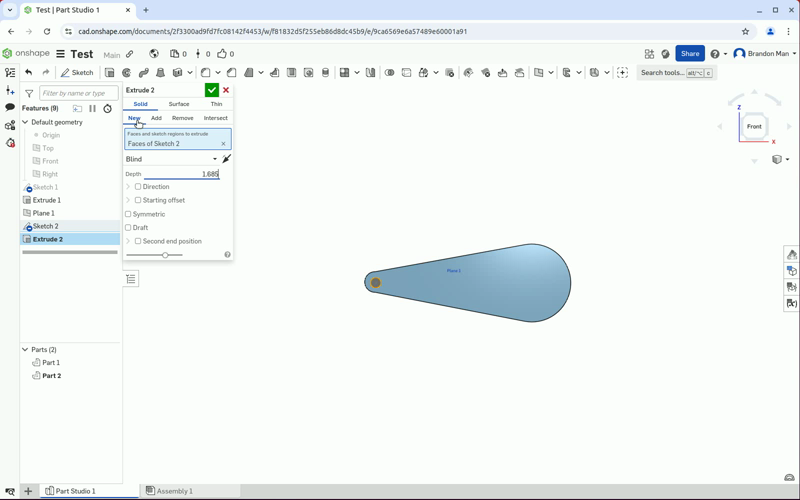
key(enter)
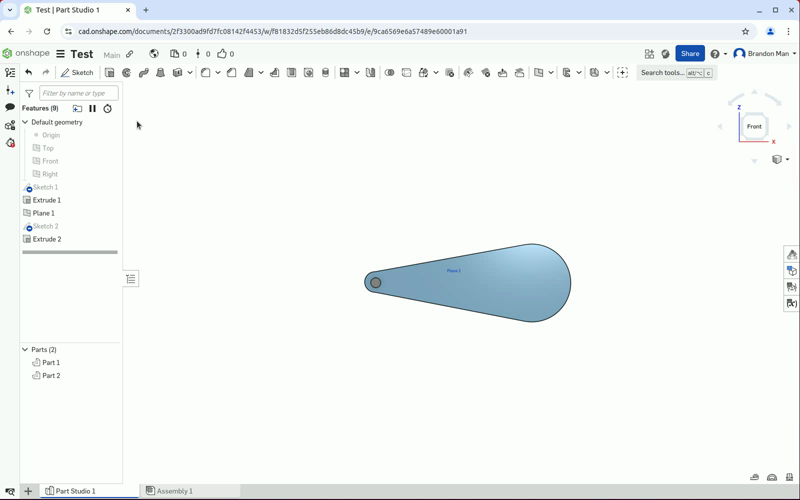
key(shift+h)
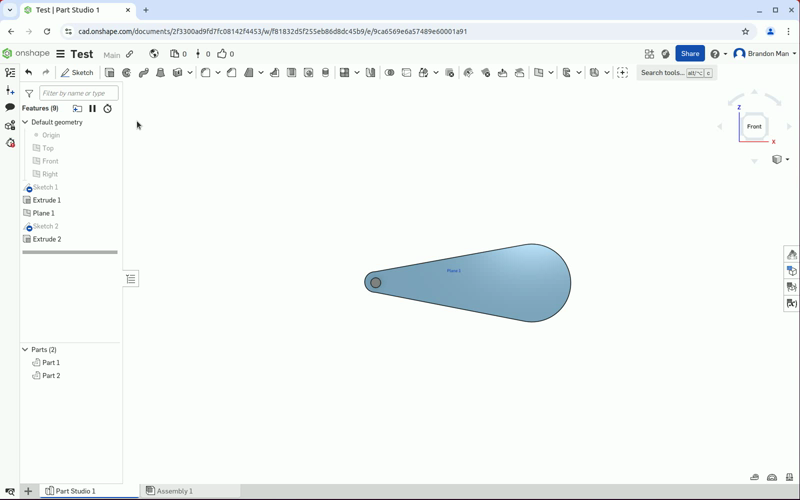
key(shift+h)
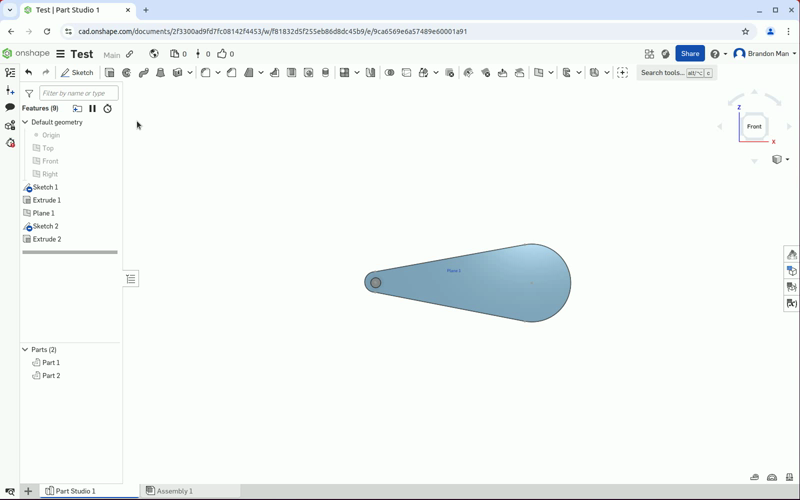
key(shift+7)
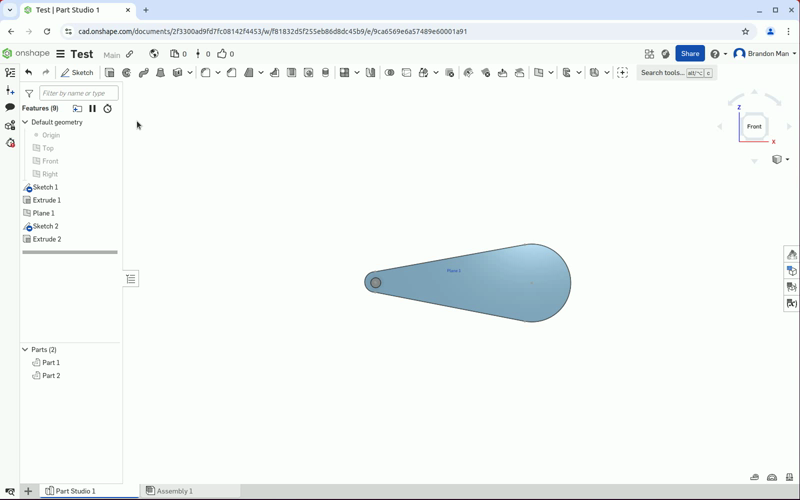
key(left, 2)
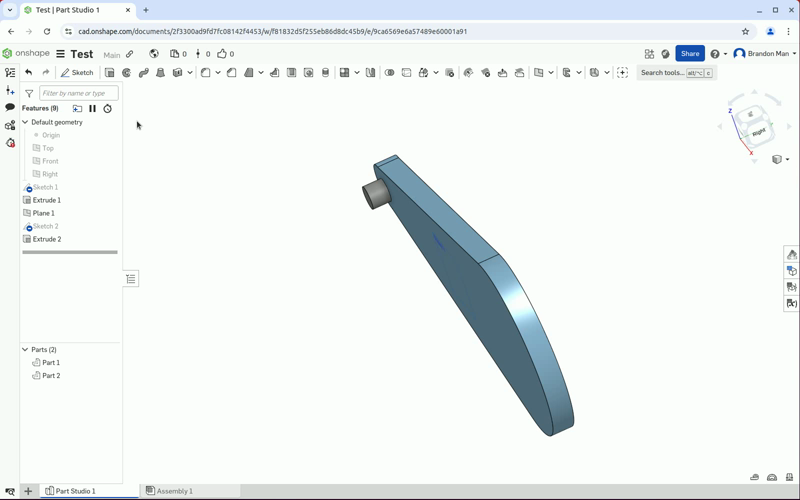
key(down, 2)
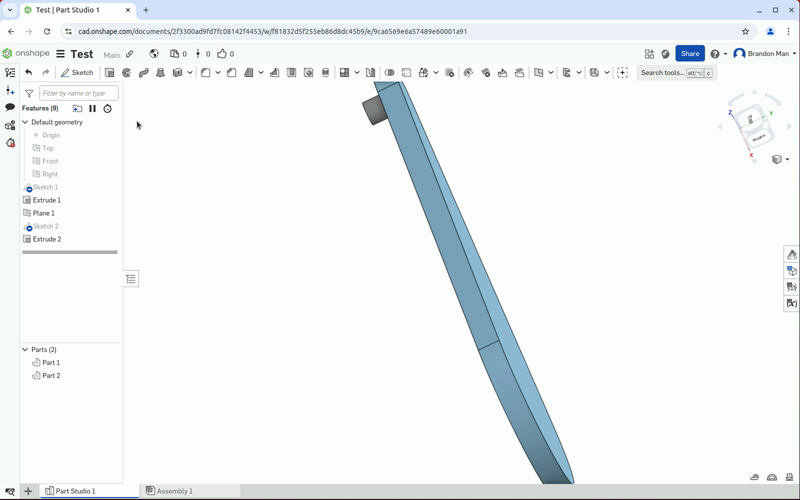
key(up, 2)
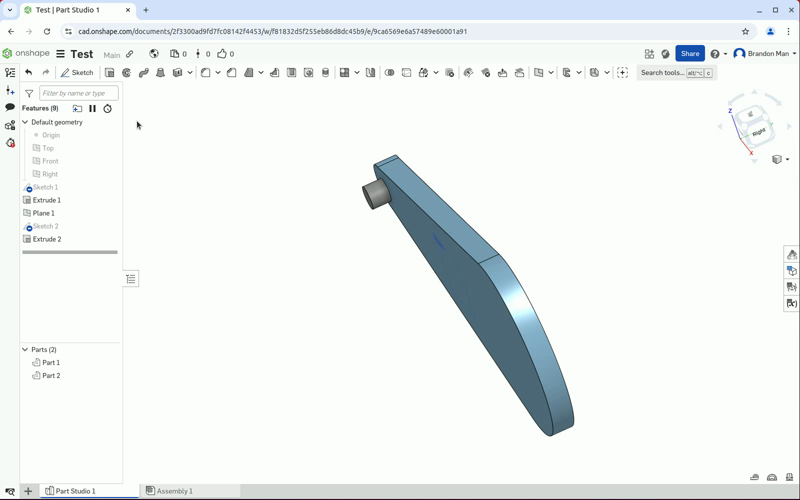
key(right, 2)
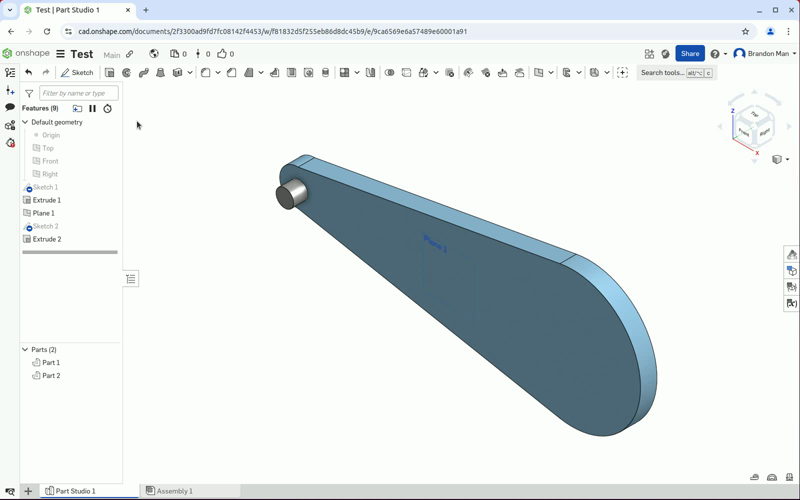
mouse_move(73, 189)
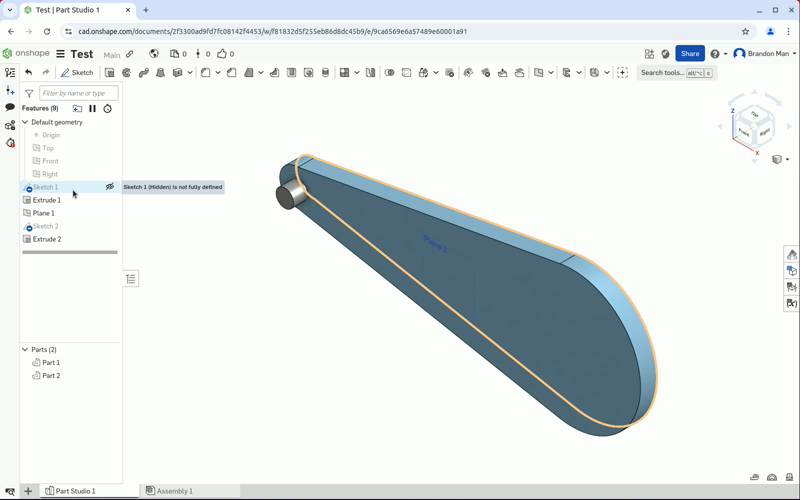
click(73, 189)